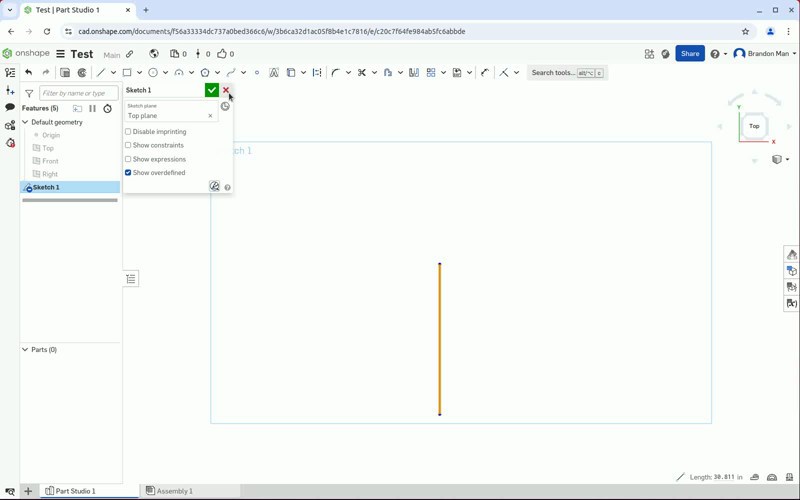
key(shift+h)
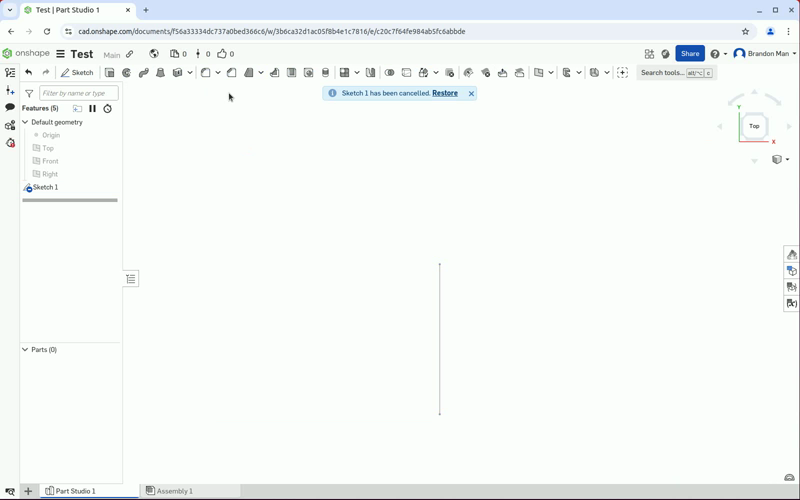
key(shift+s)
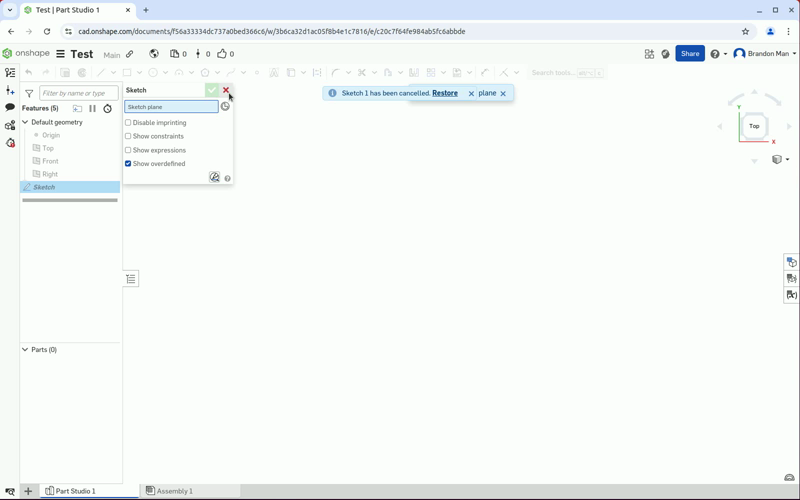
mouse_move(73, 150)
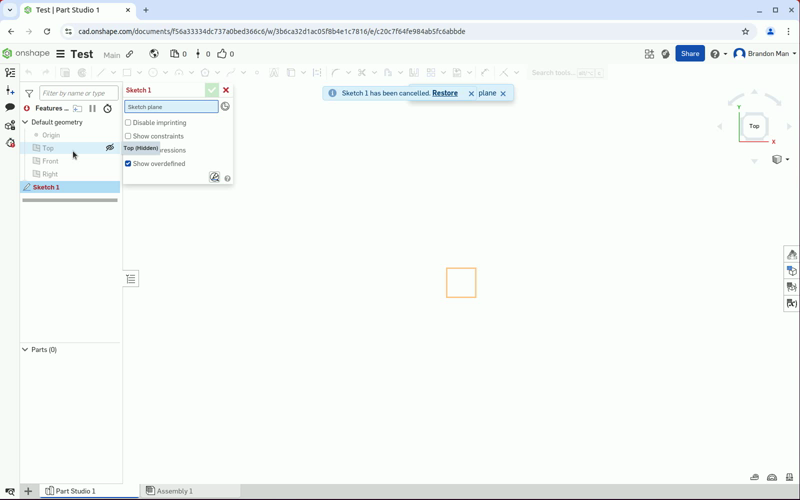
click(73, 150)
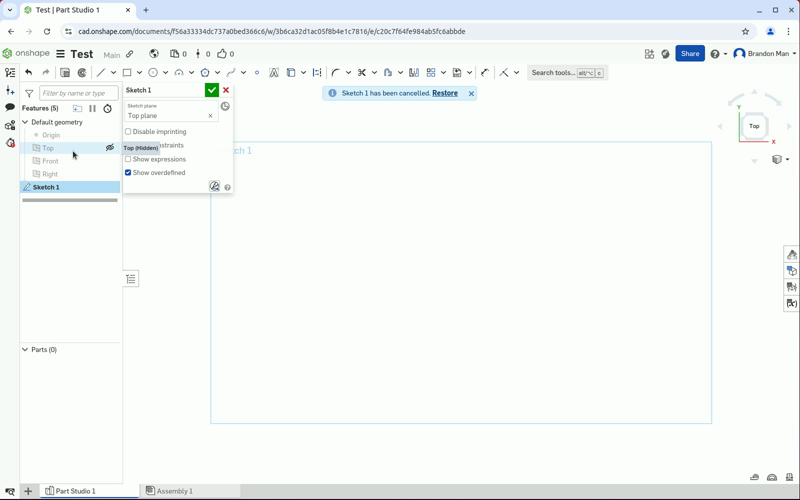
mouse_move(73, 352)
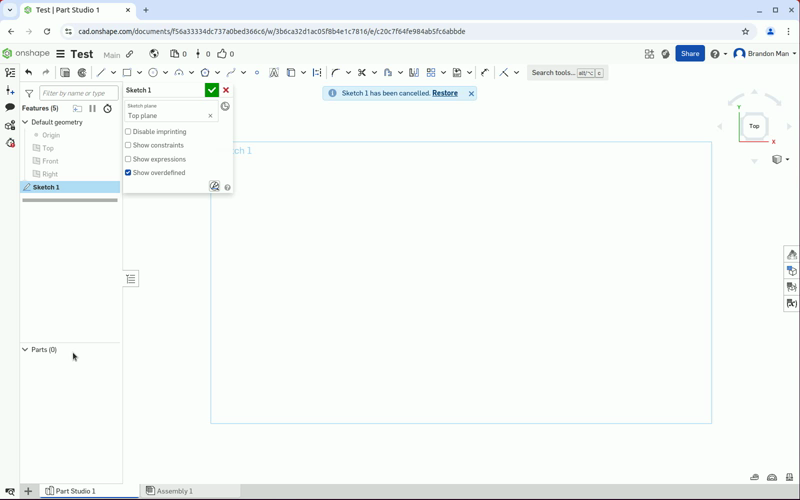
key(y)
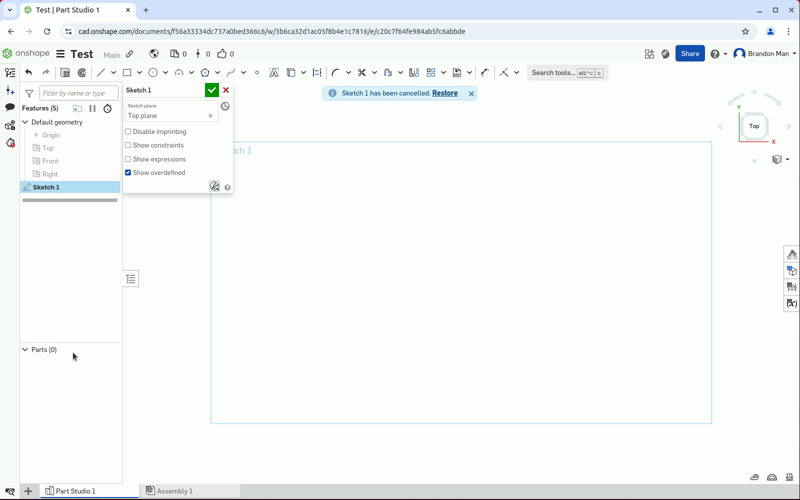
key(l)
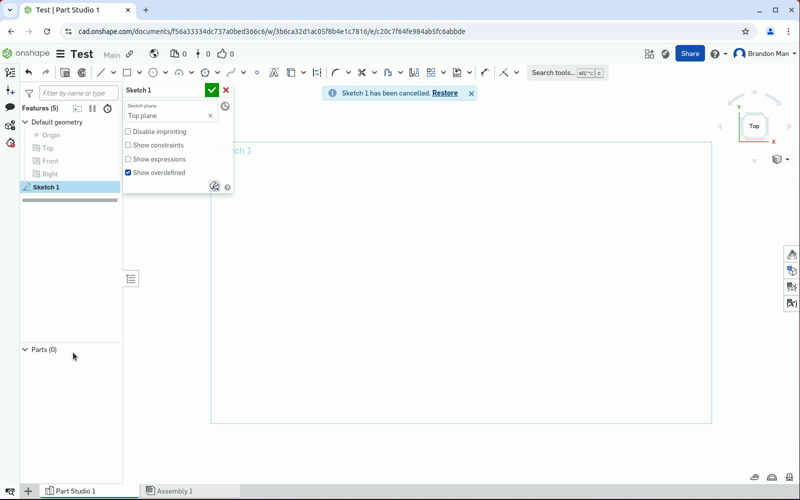
key_down(shift)
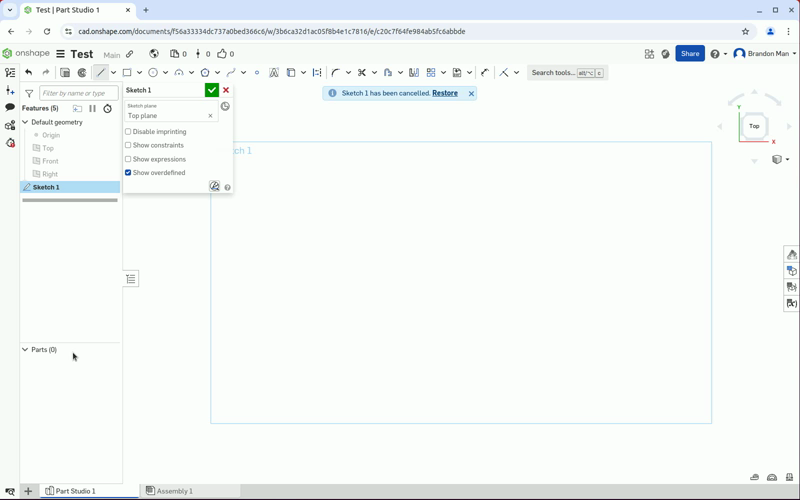
mouse_move(385, 320)
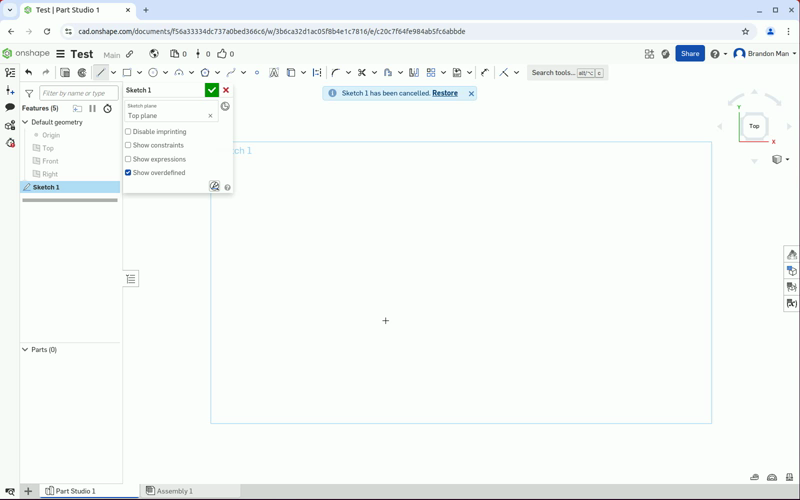
click(385, 320)
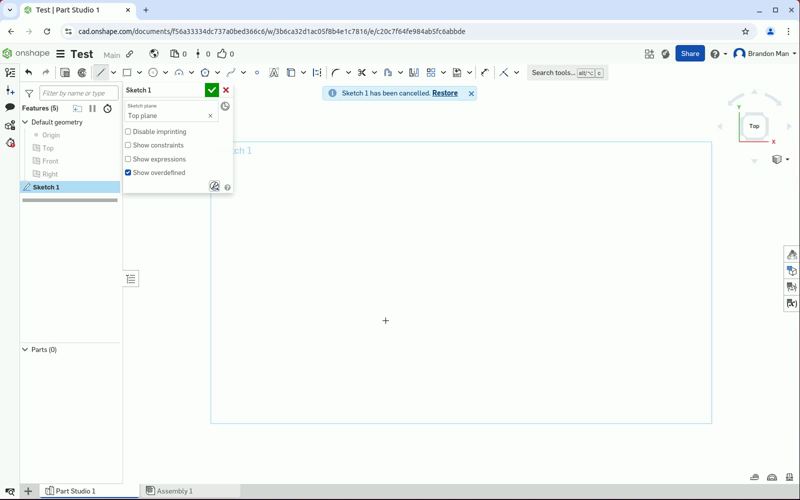
key_up(shift)
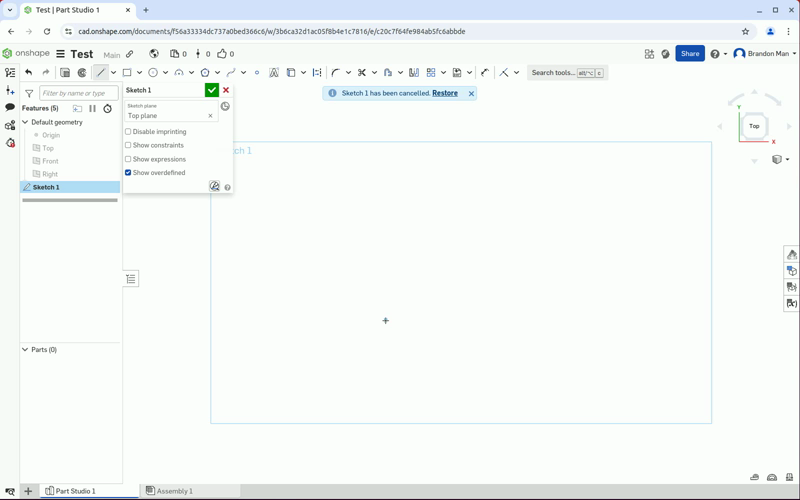
key_down(shift)
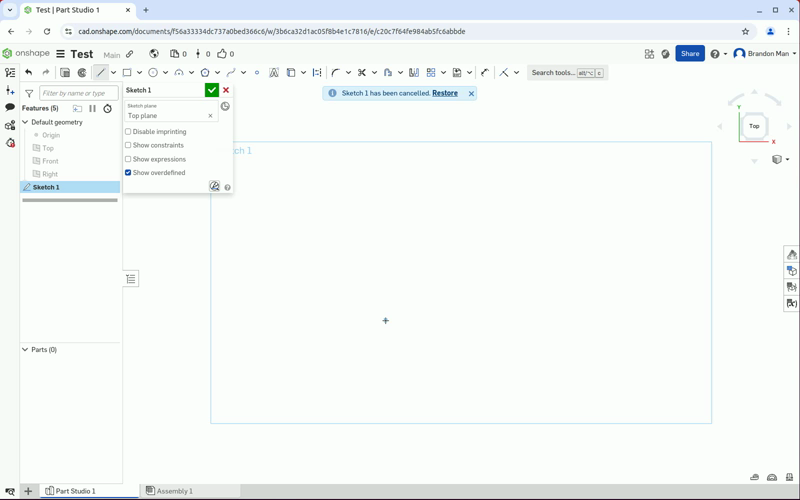
mouse_move(535, 320)
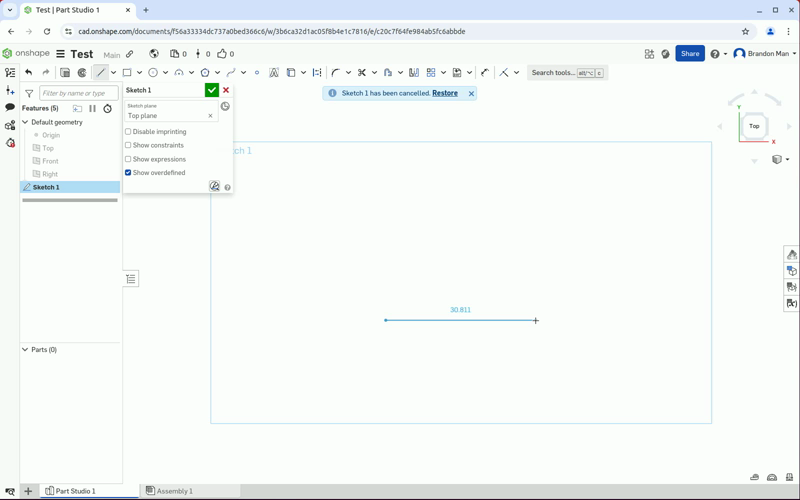
click(535, 320)
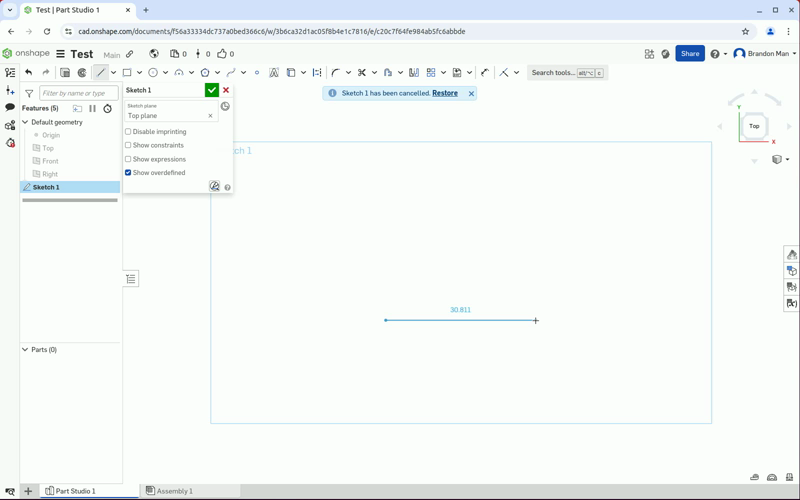
key_up(shift)
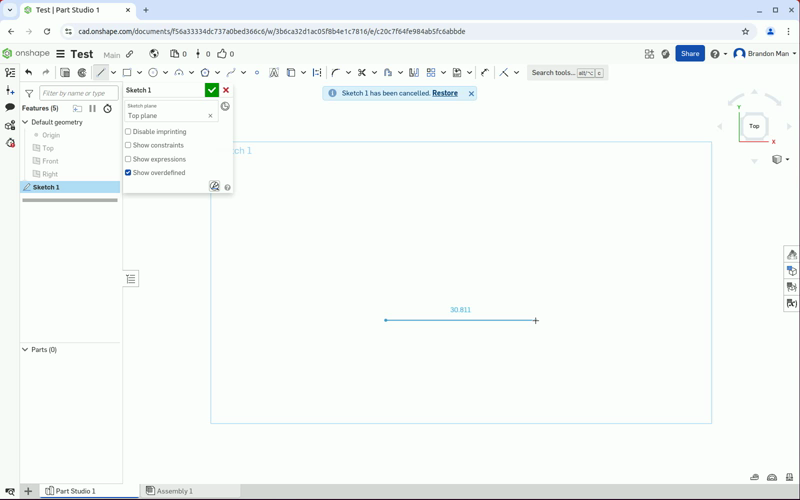
key_down(shift)
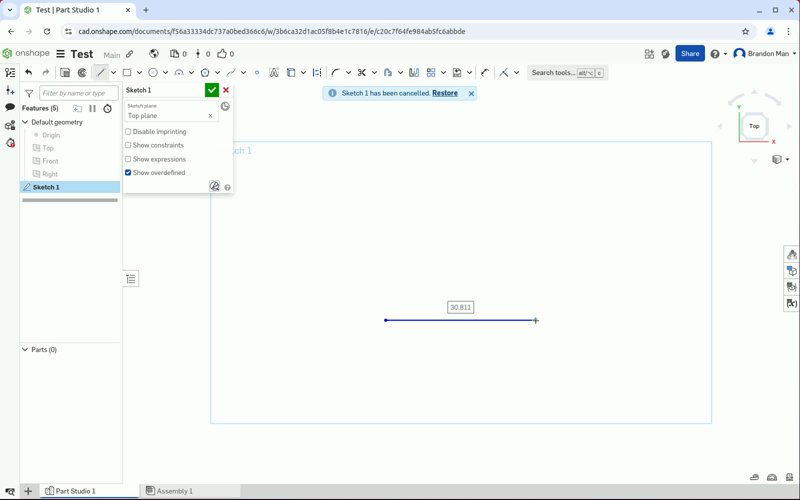
mouse_move(535, 244)
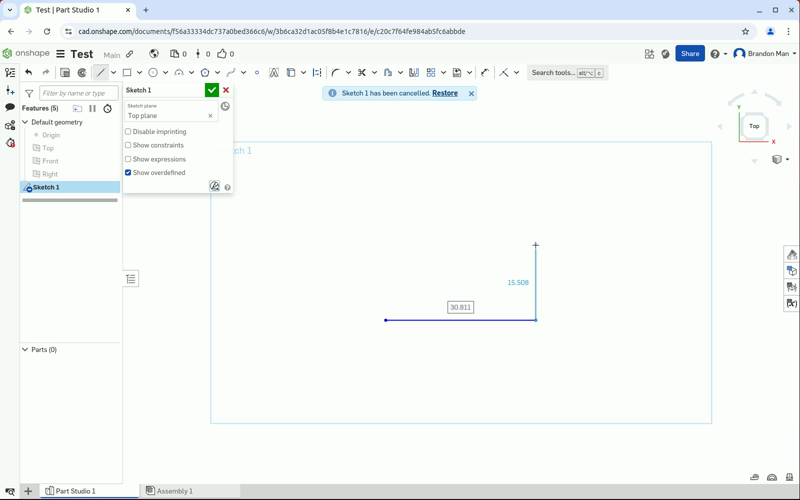
click(535, 244)
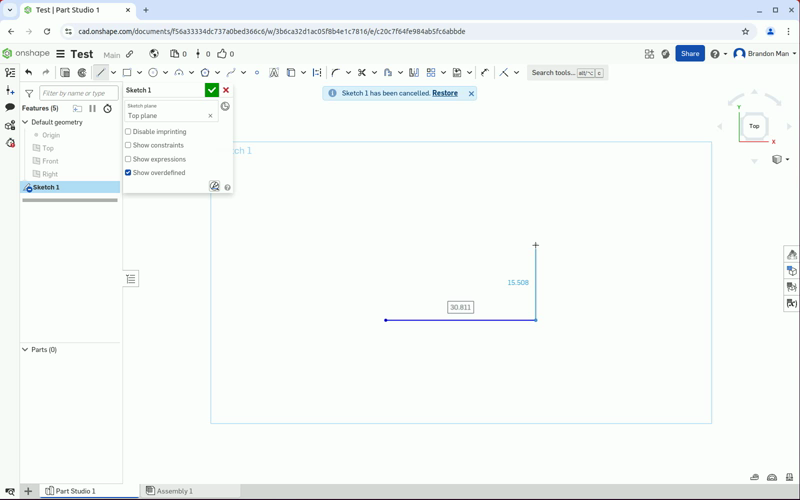
key_up(shift)
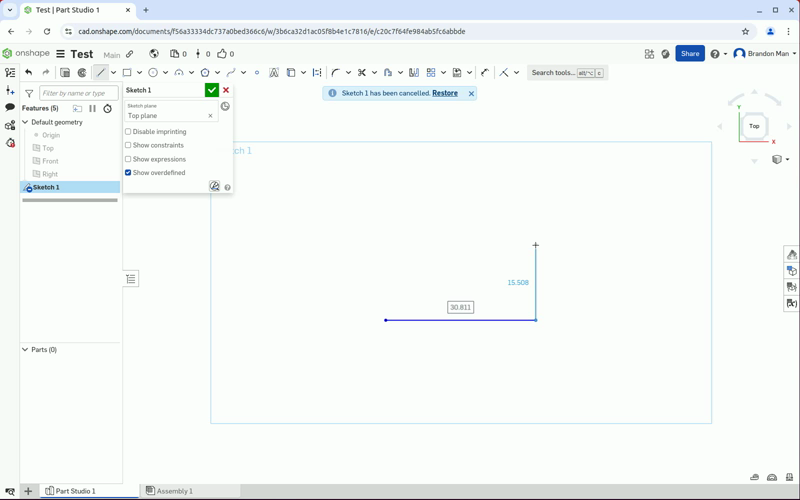
key_down(shift)
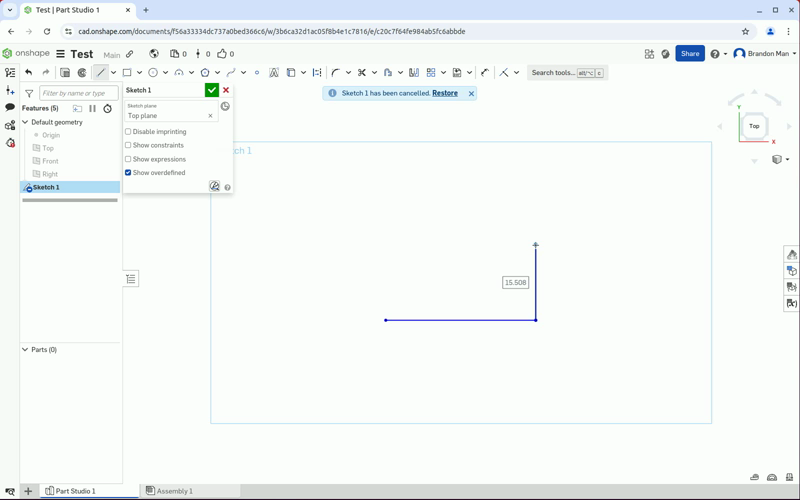
mouse_move(565, 244)
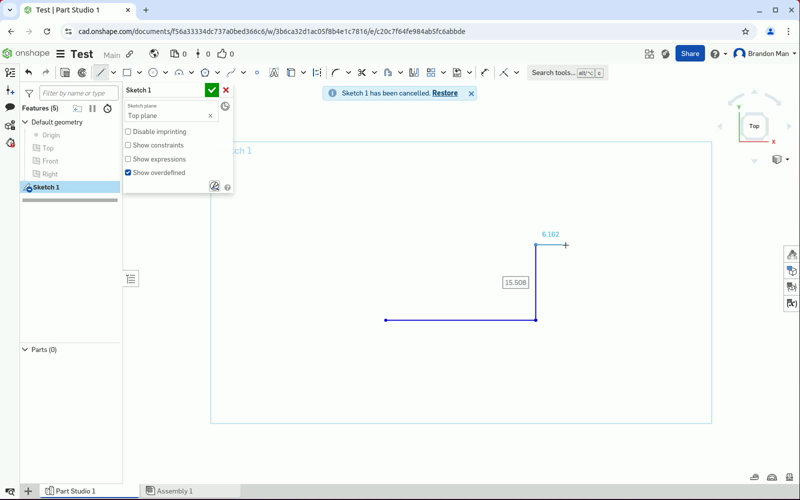
mouse_move(497, 244)
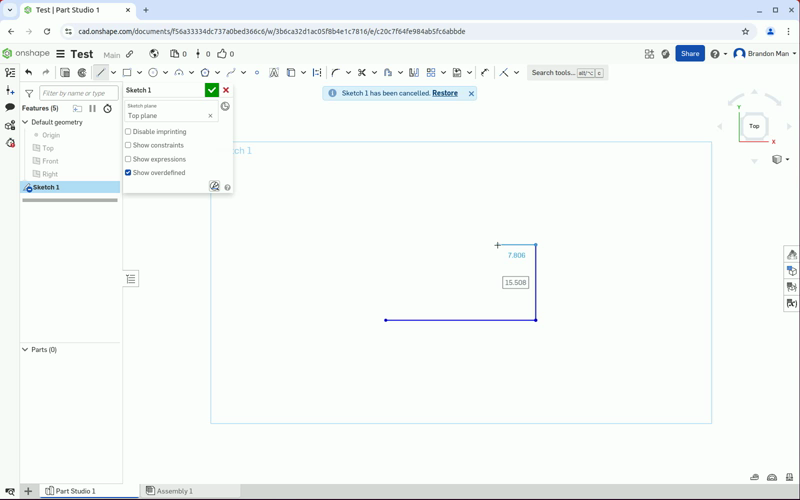
click(497, 244)
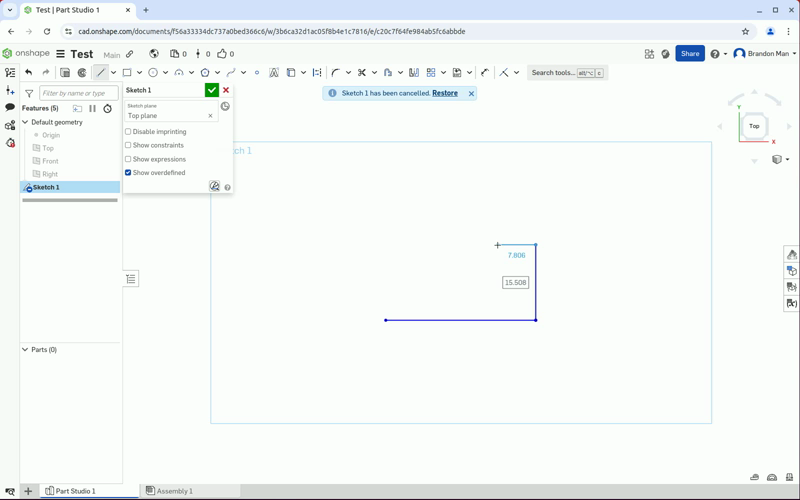
key_up(shift)
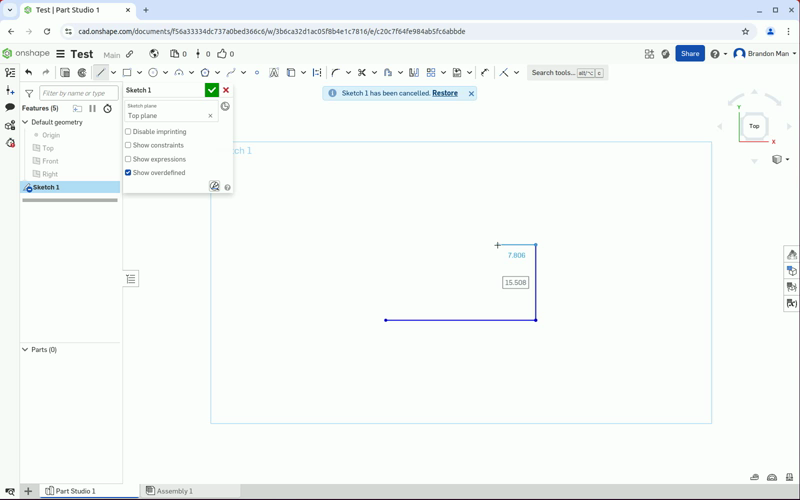
key_down(shift)
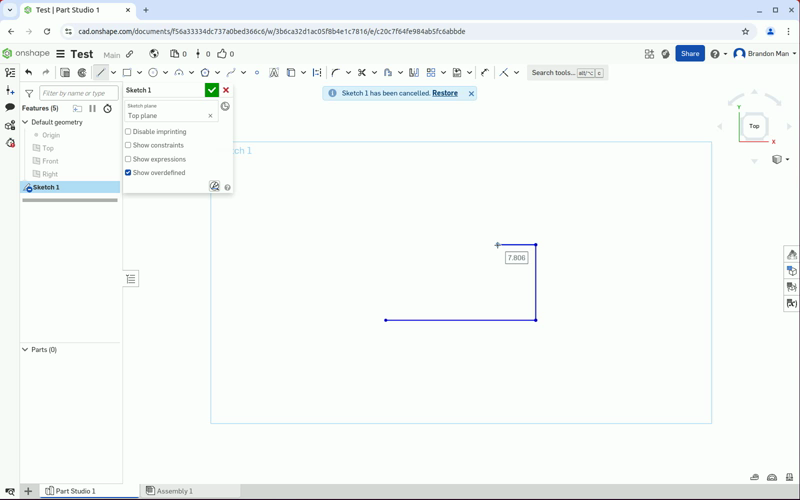
mouse_move(527, 244)
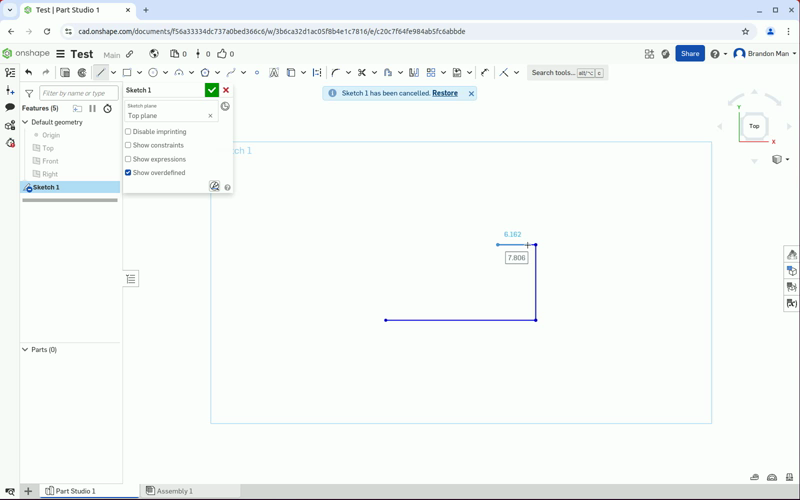
mouse_move(461, 244)
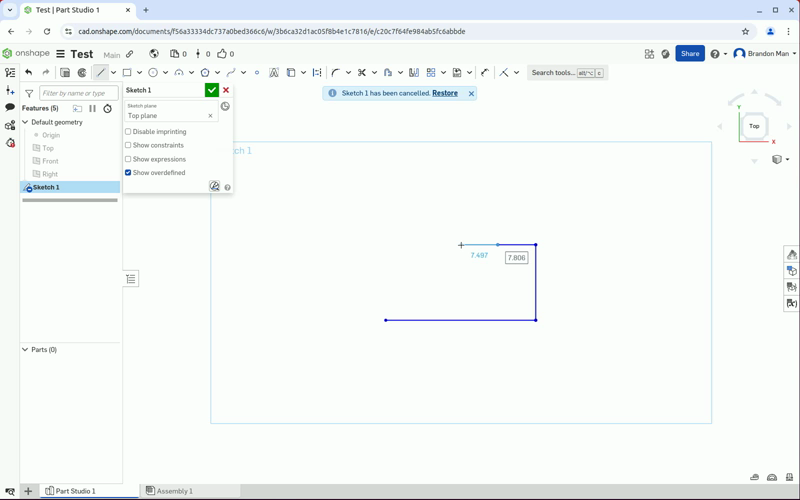
click(461, 244)
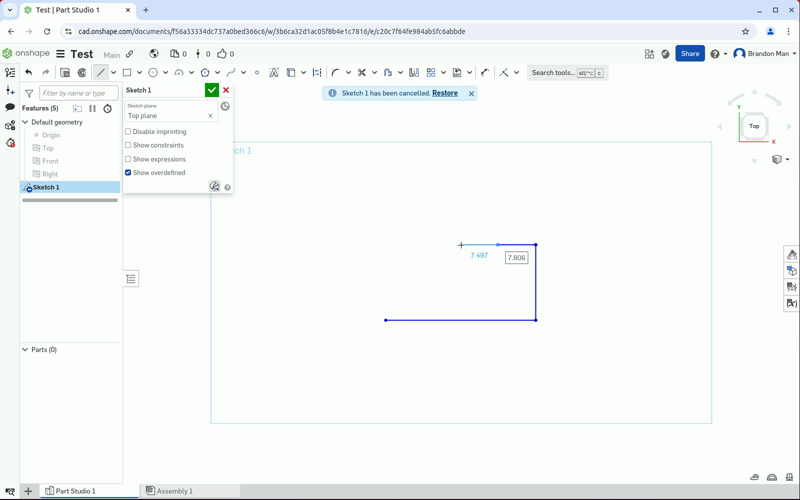
key_up(shift)
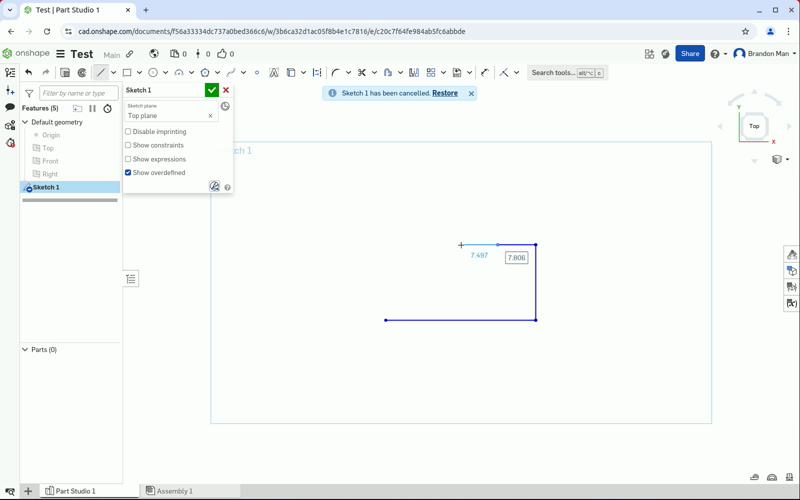
key_down(shift)
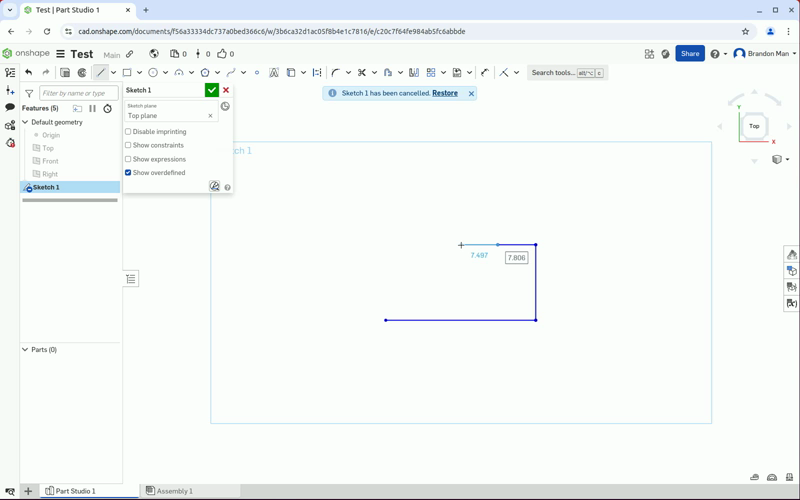
mouse_move(491, 244)
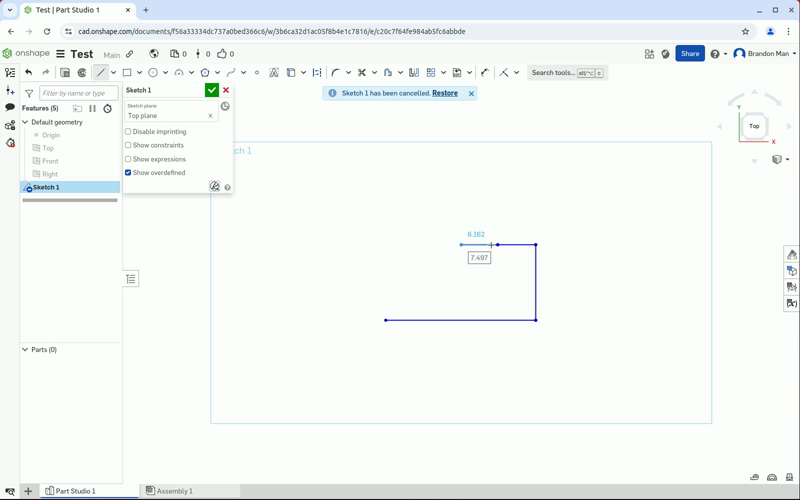
mouse_move(423, 244)
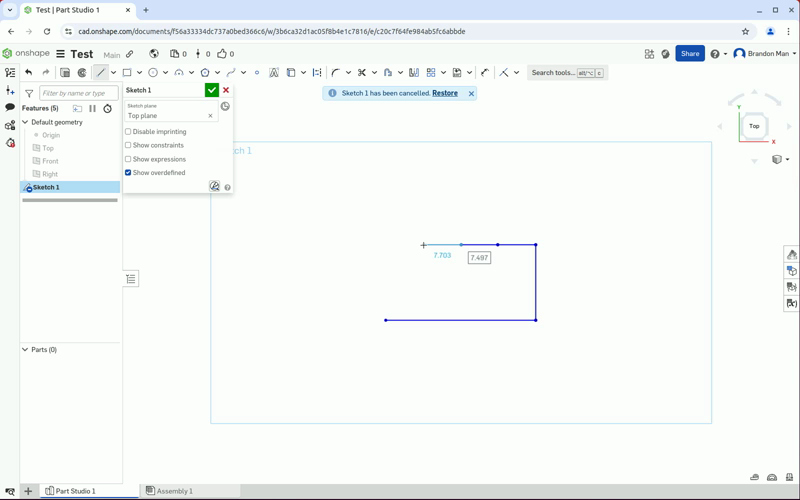
click(423, 244)
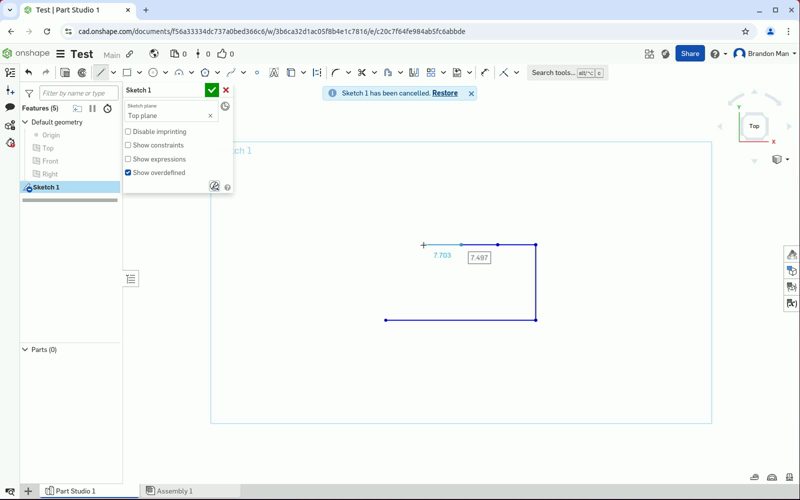
key_up(shift)
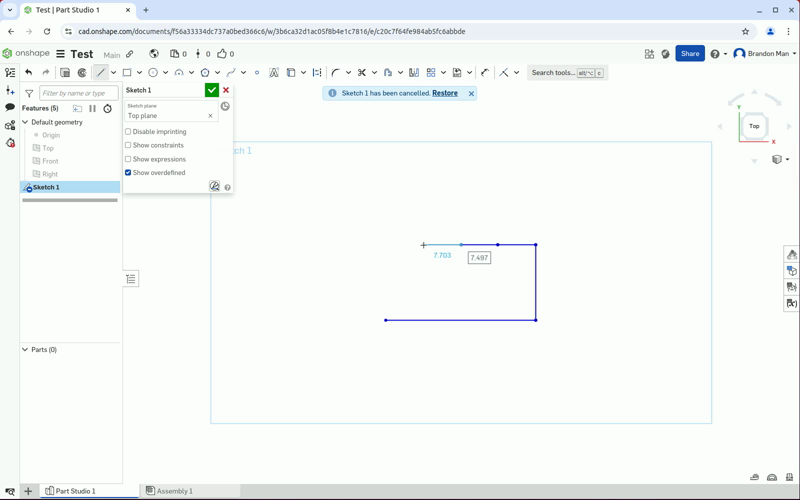
key_down(shift)
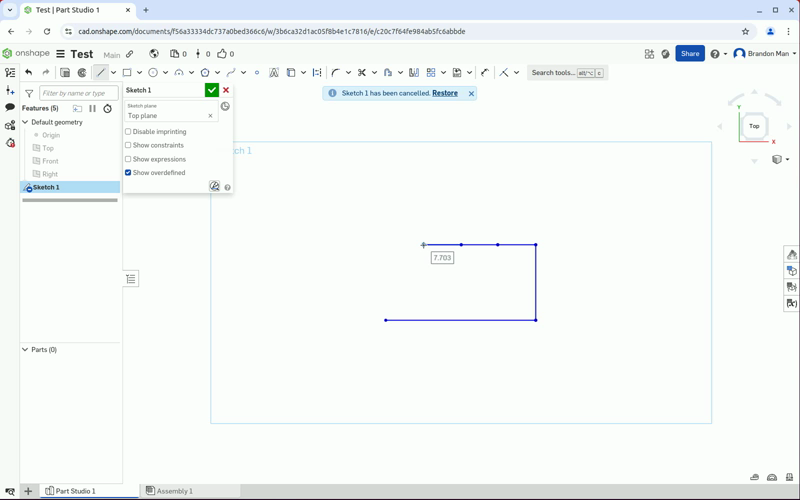
mouse_move(453, 244)
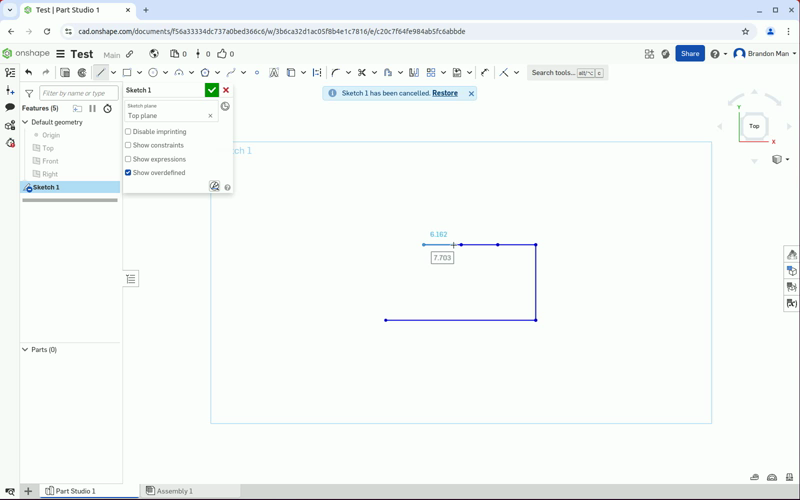
mouse_move(385, 244)
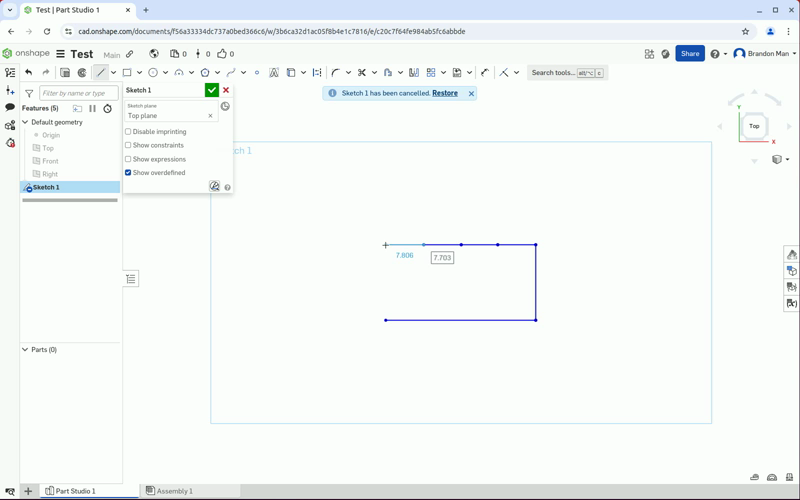
click(385, 244)
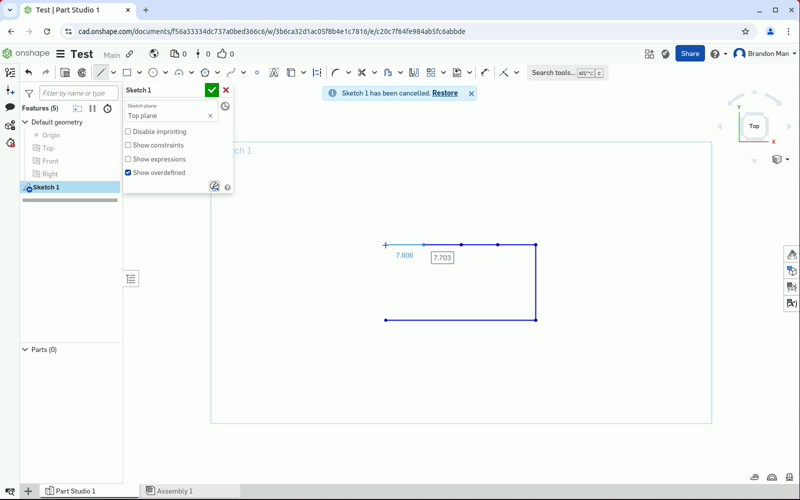
key_up(shift)
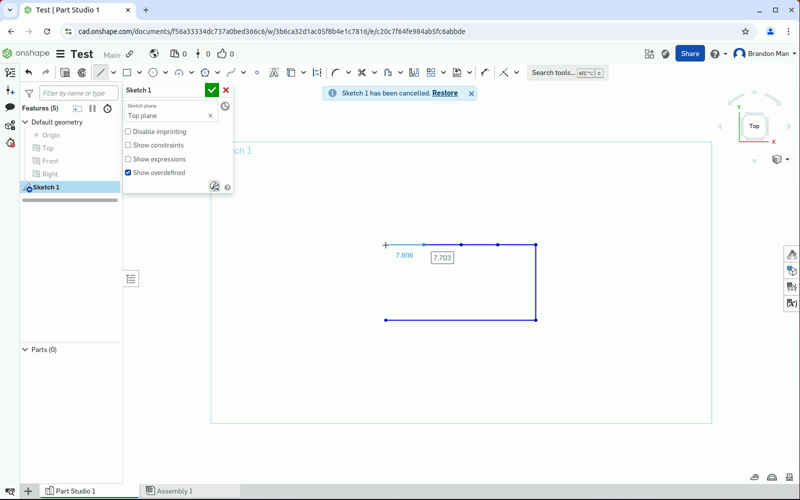
key_down(shift)
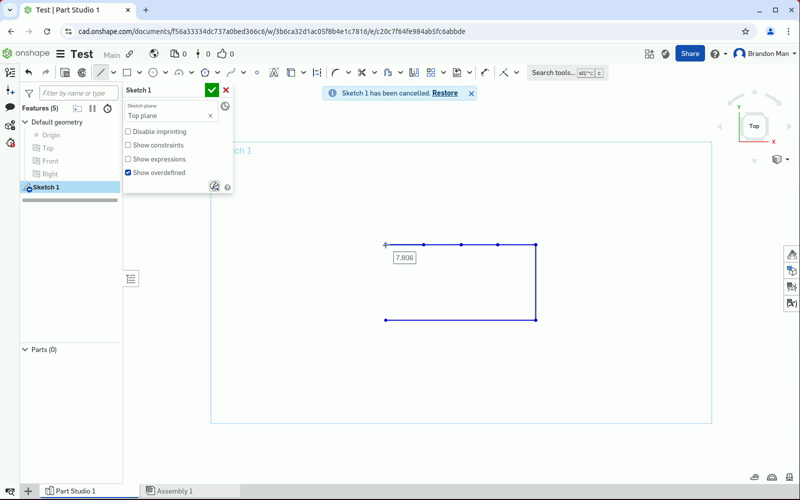
mouse_move(385, 320)
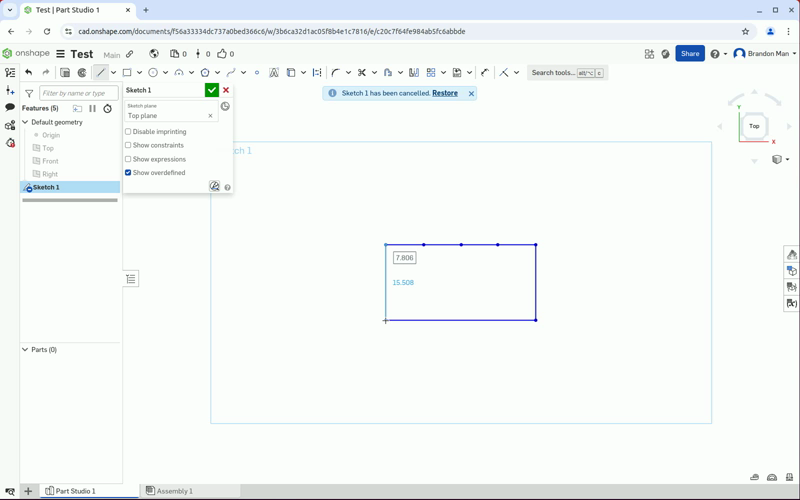
key_up(shift)
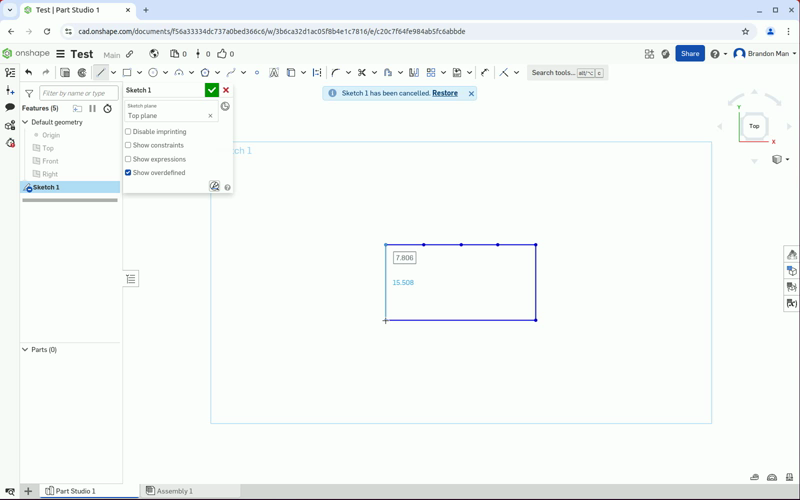
click(385, 320)
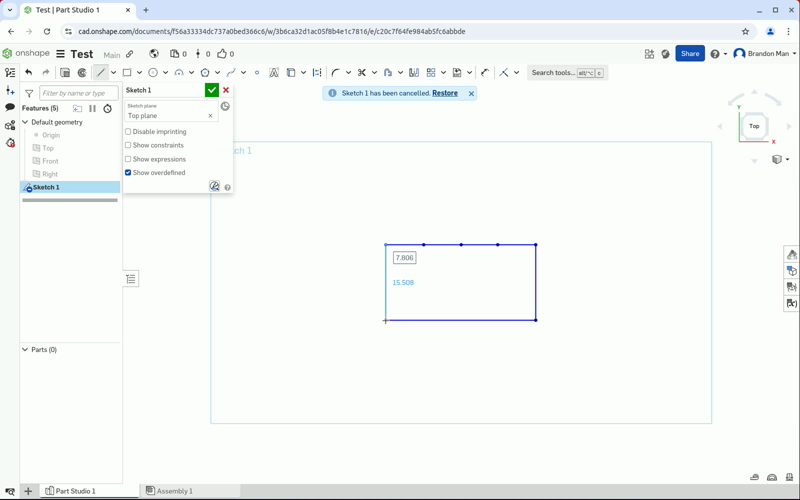
key(esc)
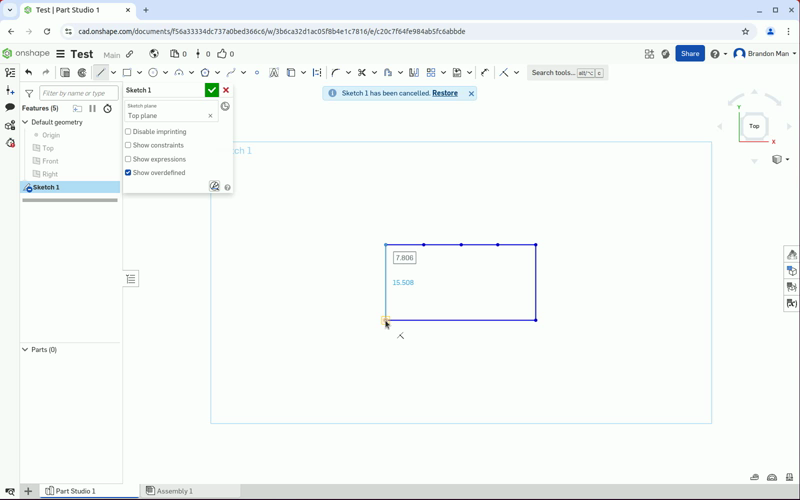
mouse_move(425, 293)
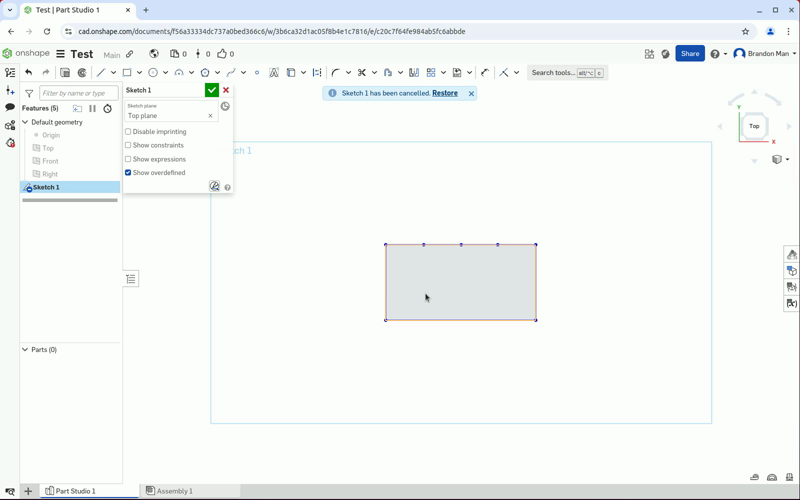
click(425, 293)
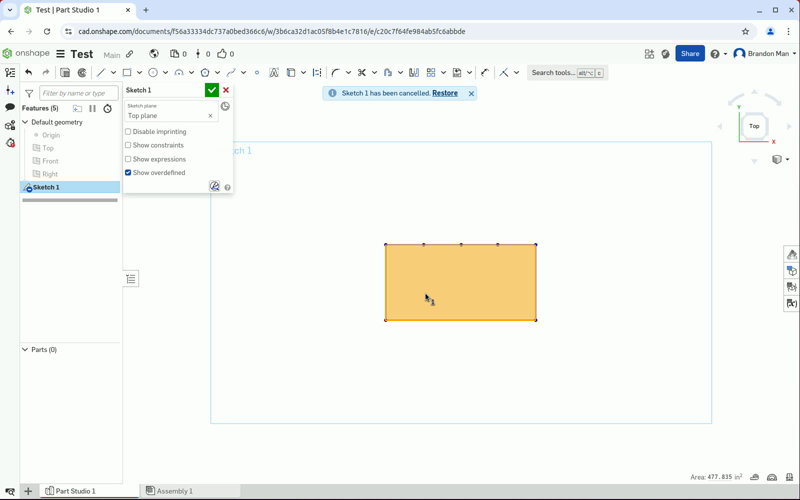
mouse_move(73, 352)
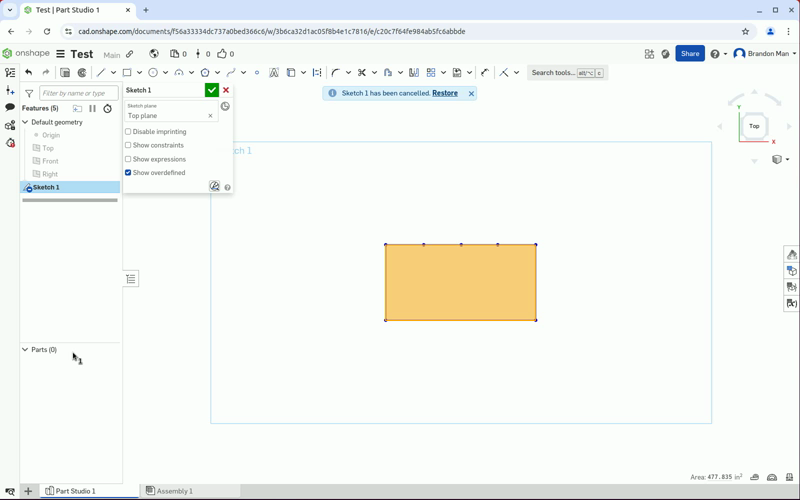
key(shift+y)
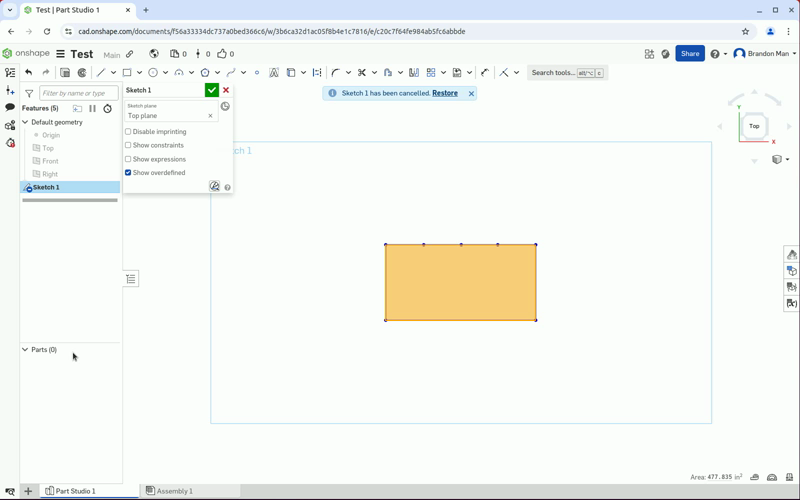
key(shift+e)
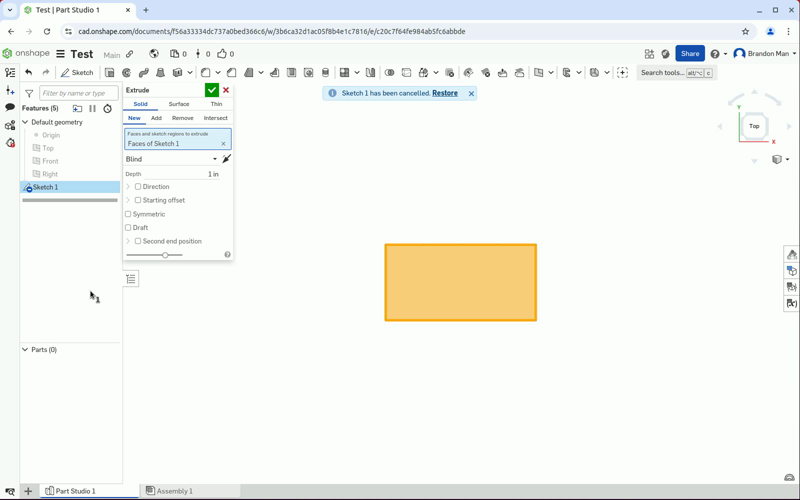
mouse_move(143, 106)
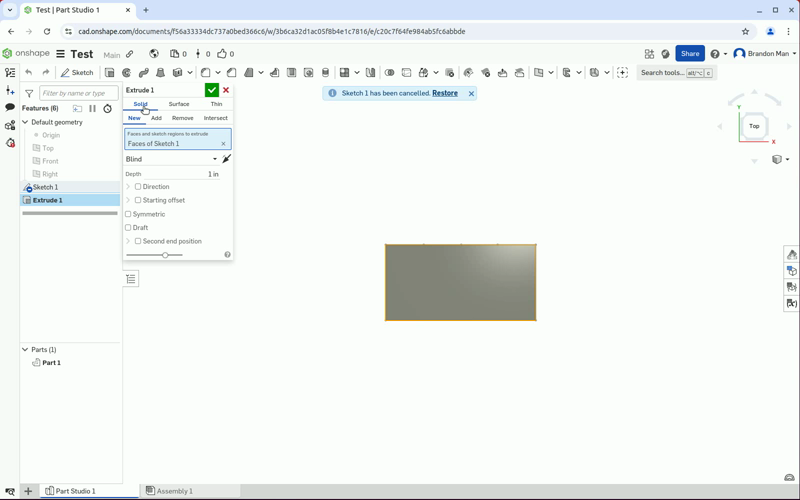
click(143, 106)
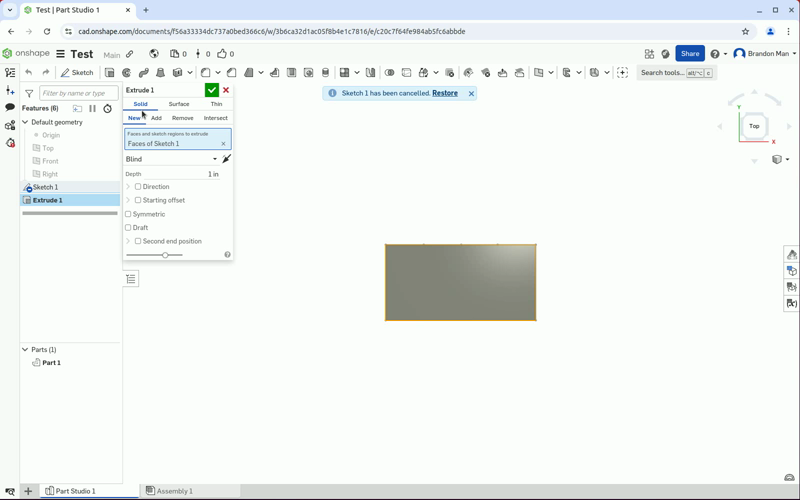
mouse_move(137, 120)
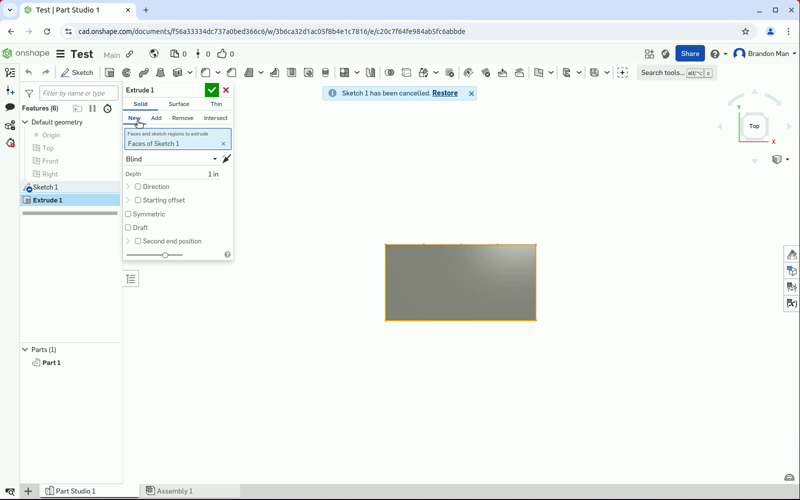
click(137, 120)
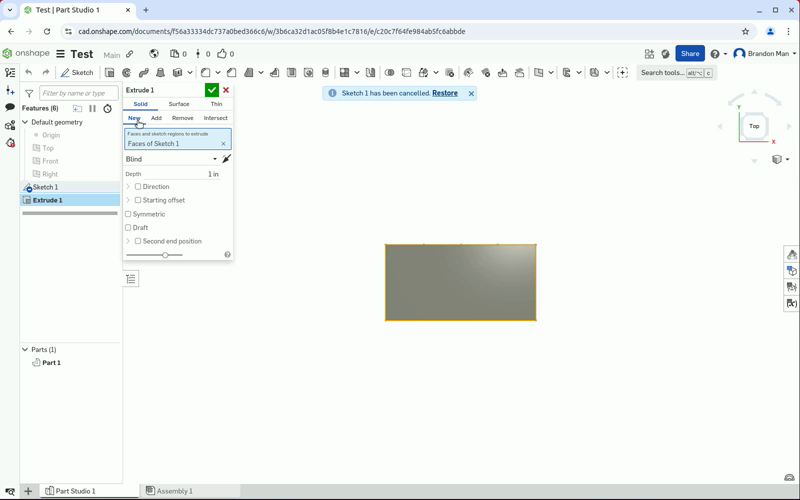
key(tab, 4)
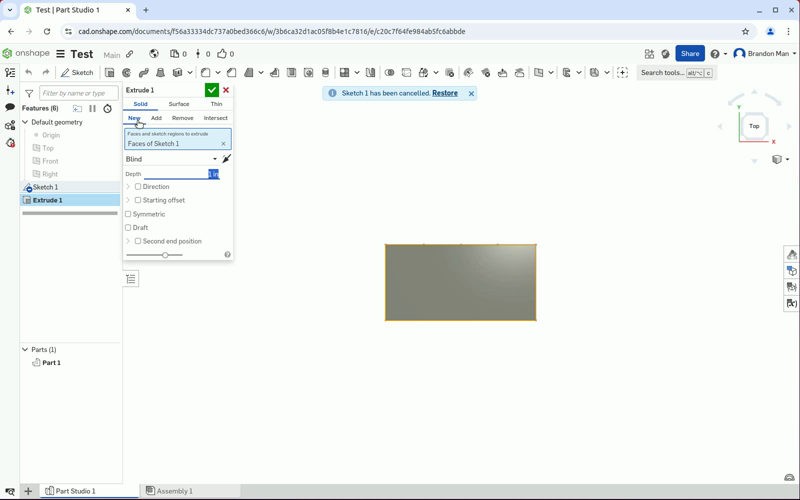
text(23.108)
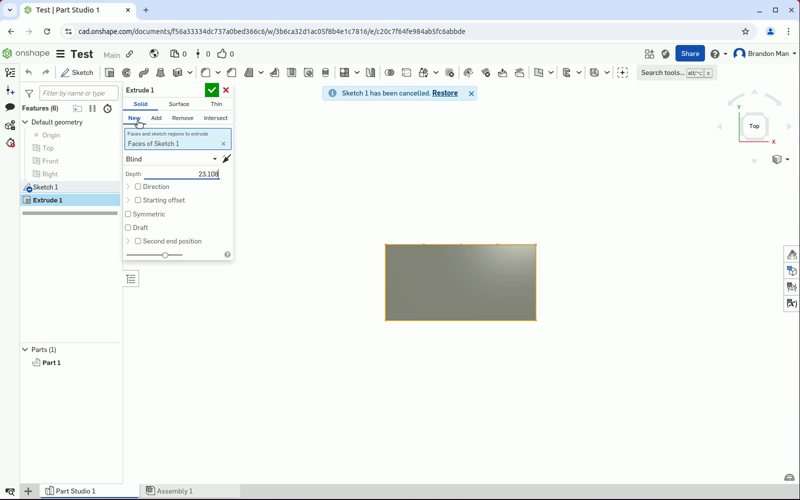
key(tab, 3)
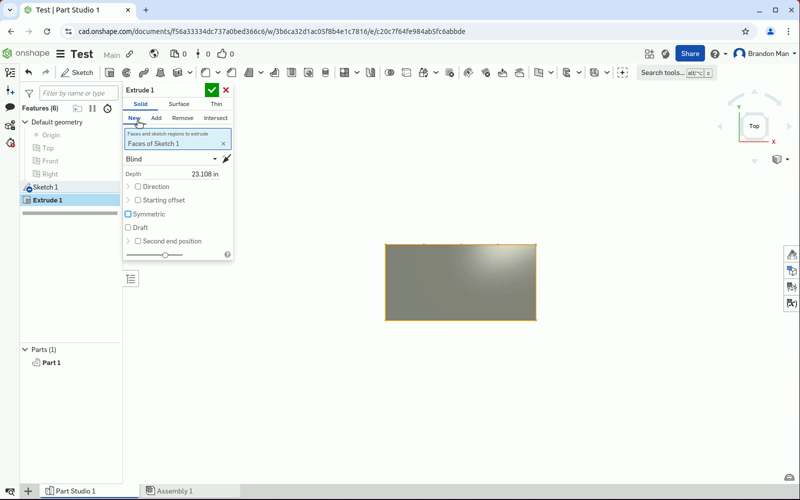
key(space)
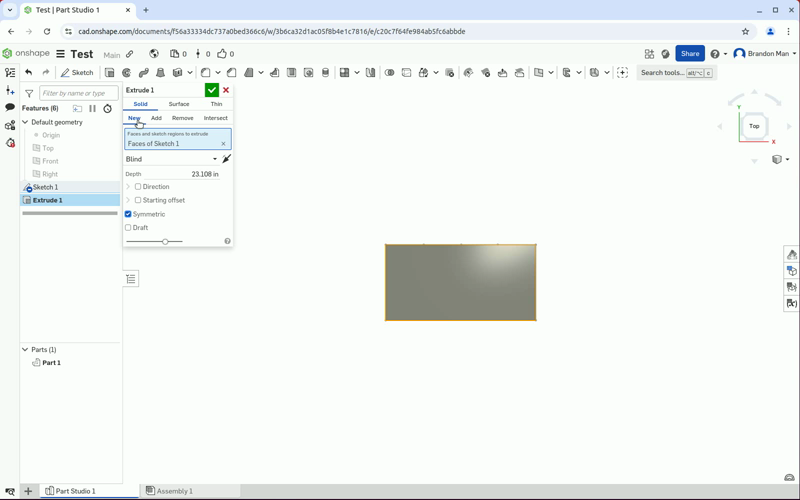
key(enter)
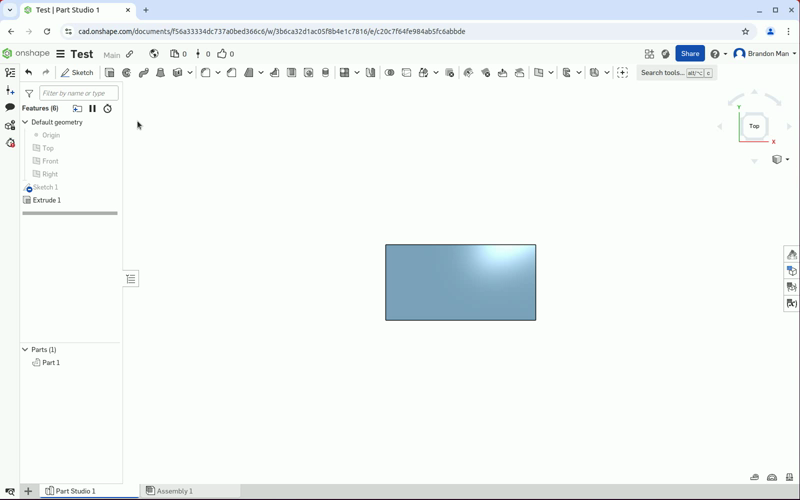
key(shift+h)
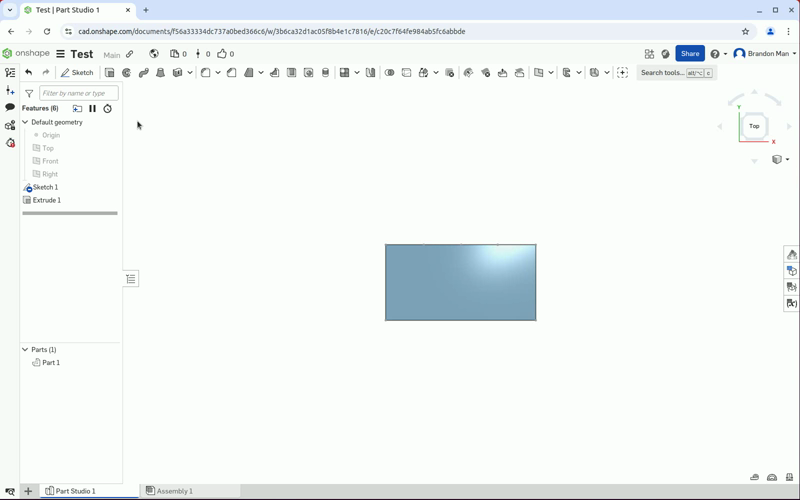
key(shift+h)
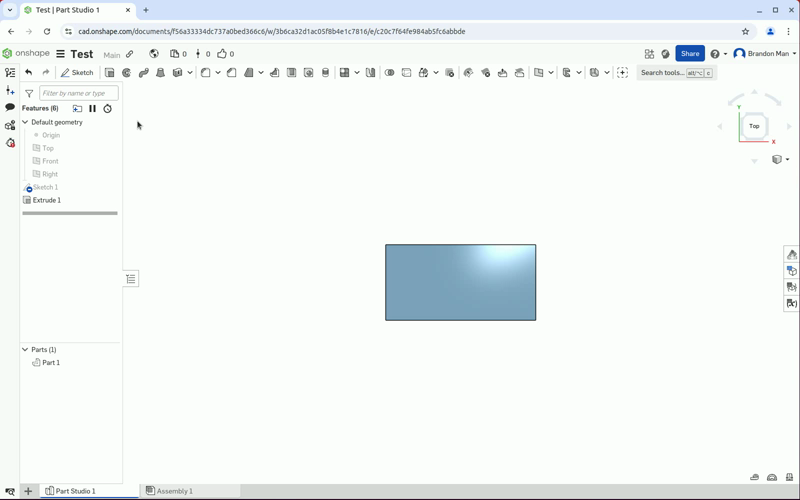
mouse_move(73, 189)
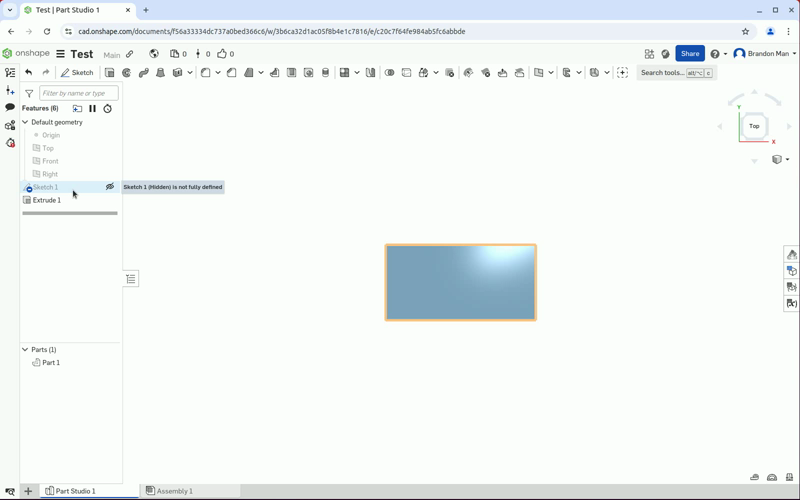
click(73, 189)
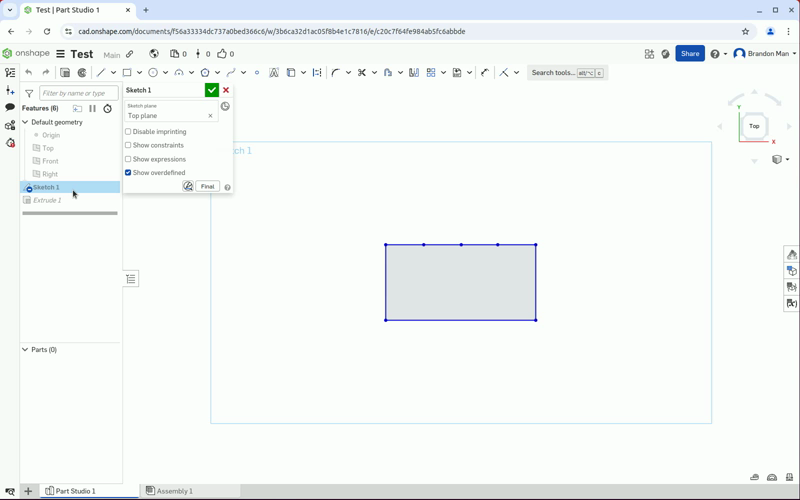
mouse_move(229, 92)
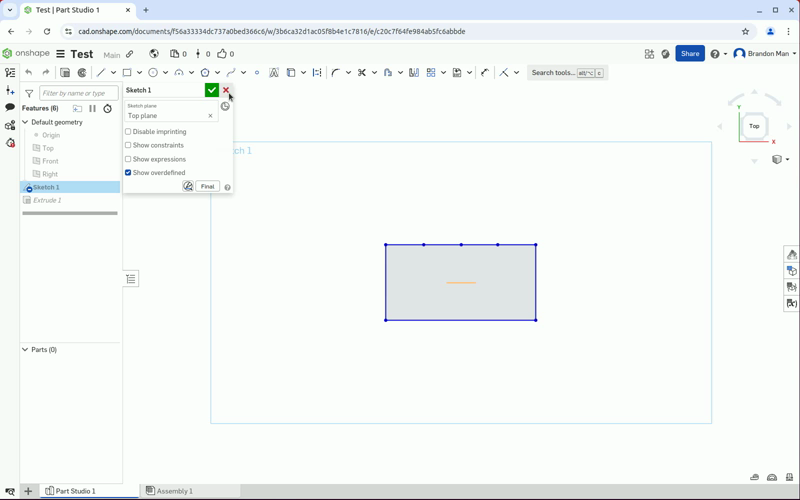
click(229, 92)
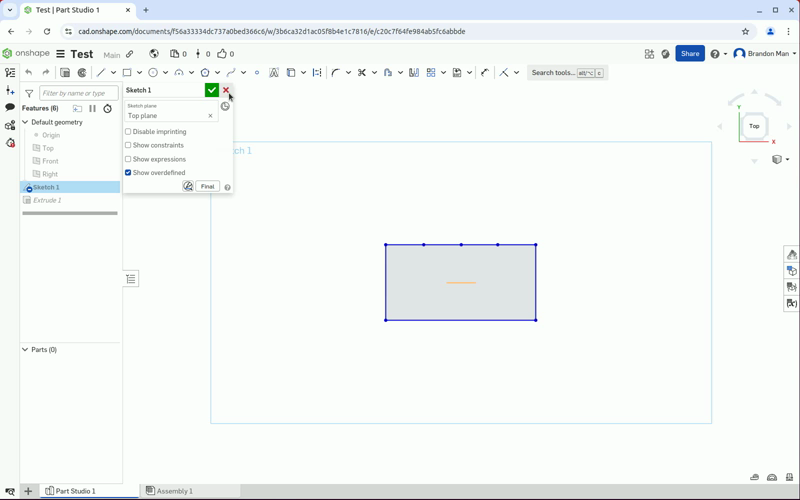
key(shift+s)
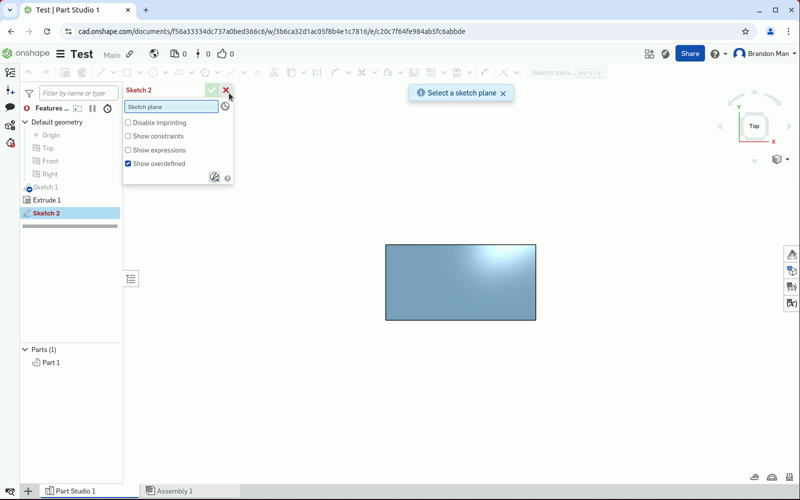
mouse_move(73, 150)
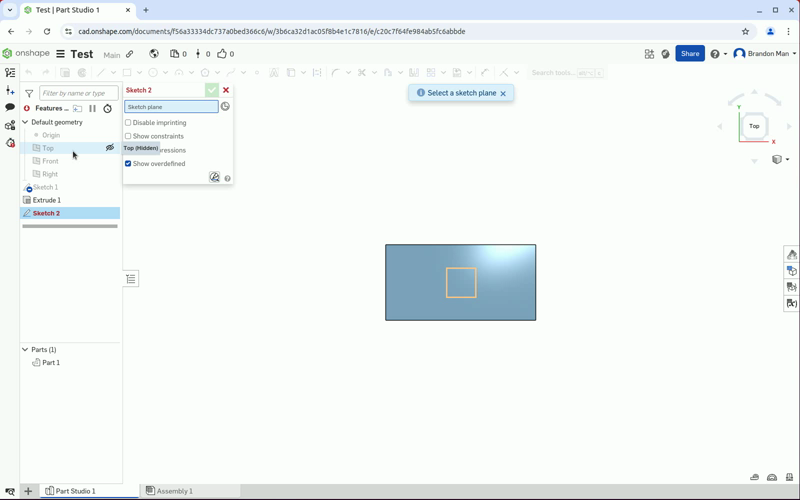
click(73, 150)
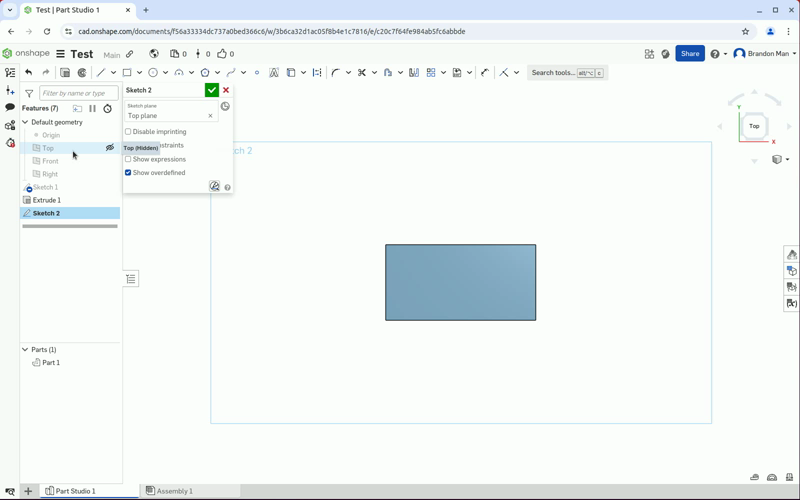
mouse_move(73, 352)
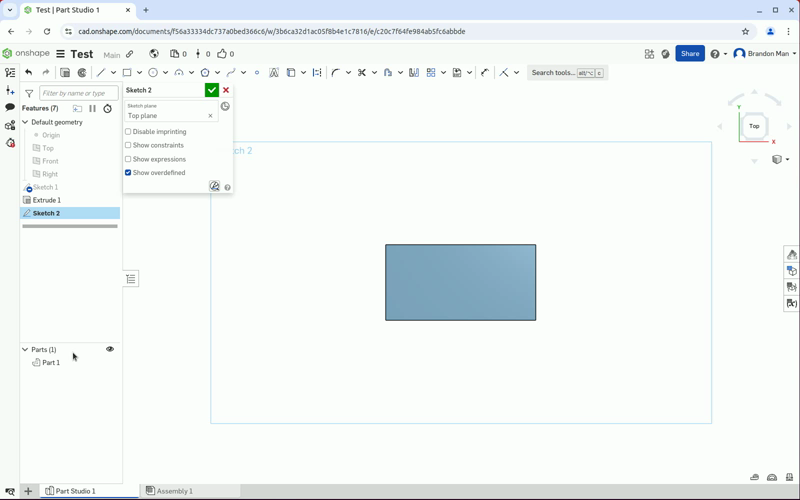
key(y)
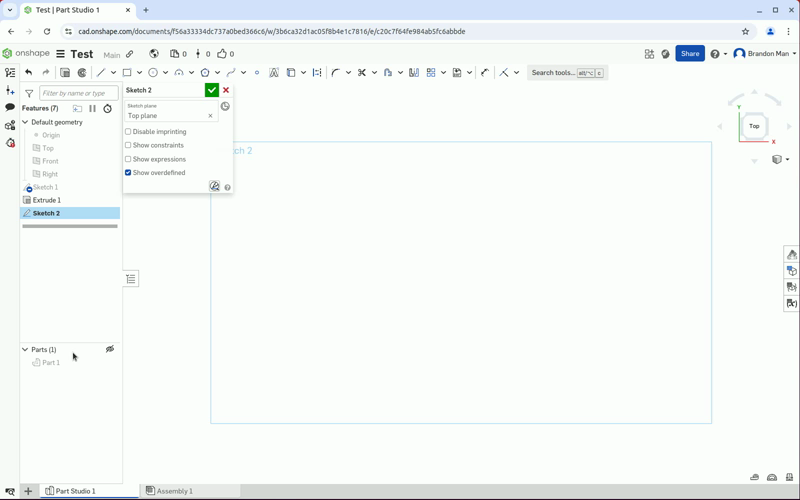
key(l)
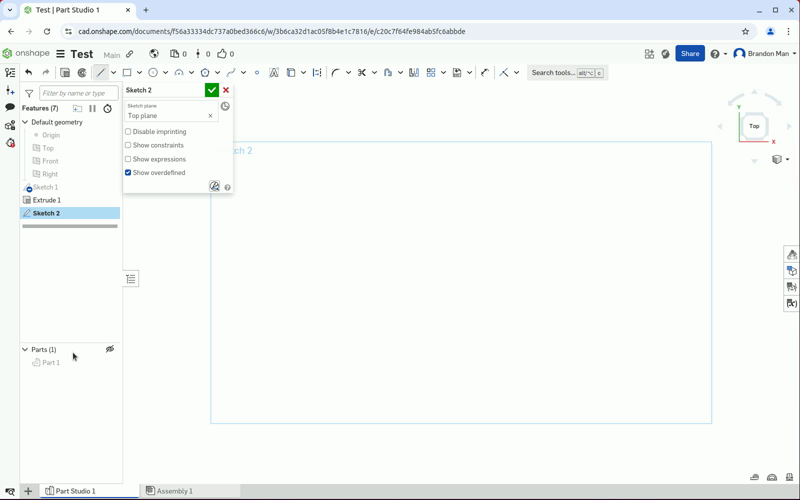
key_down(shift)
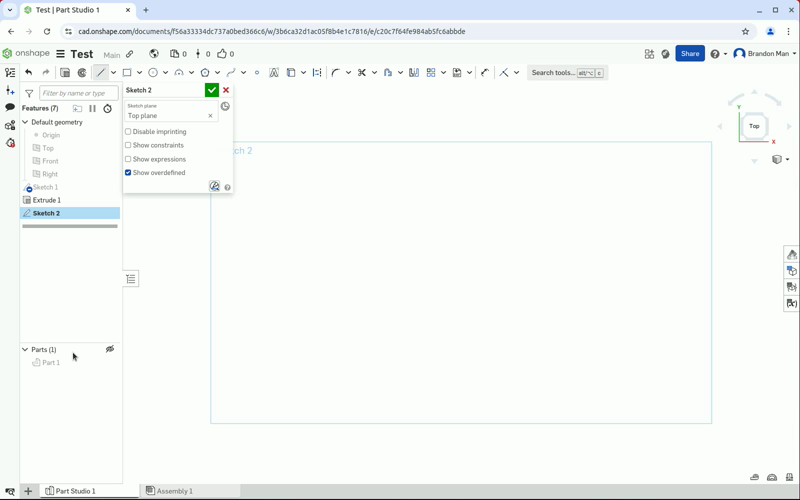
mouse_move(423, 245)
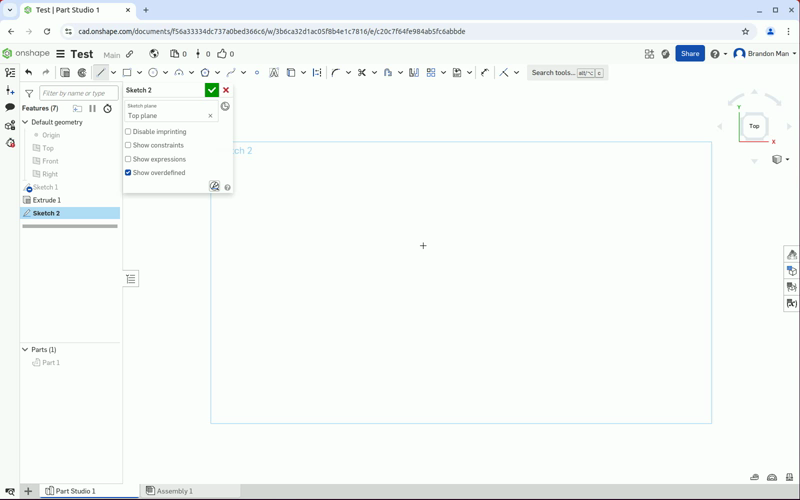
click(423, 245)
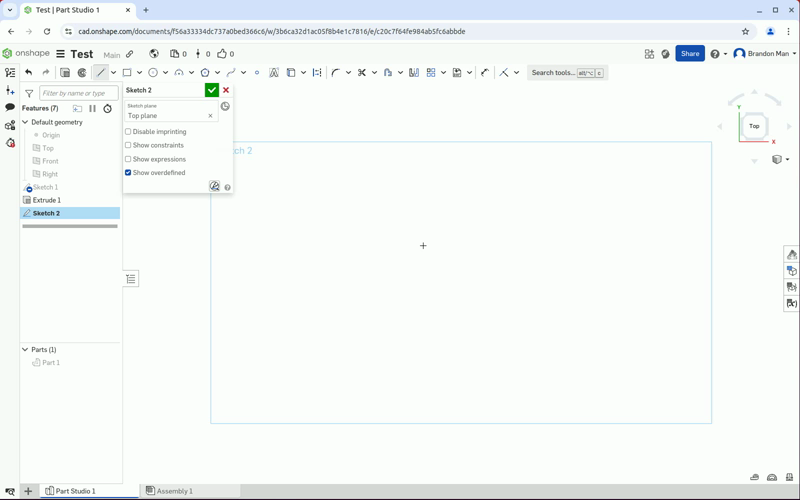
key_up(shift)
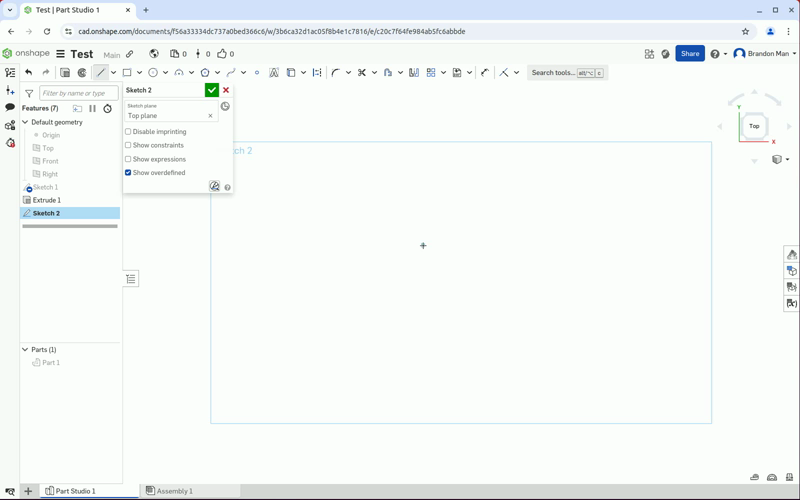
key_down(shift)
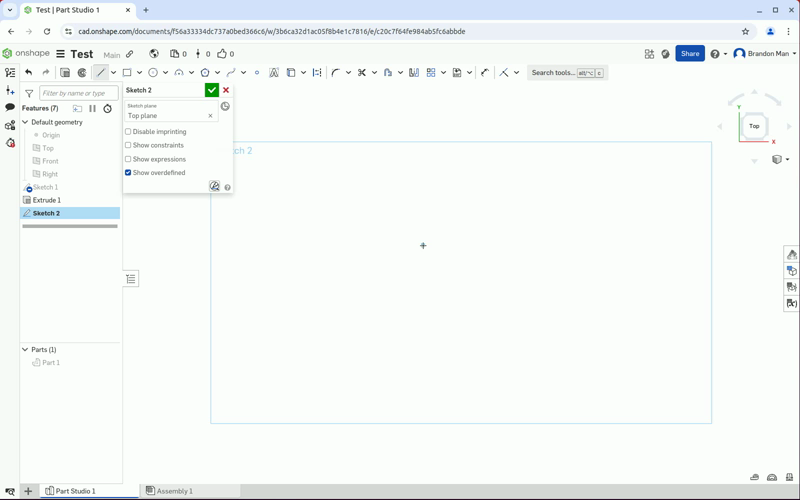
mouse_move(453, 245)
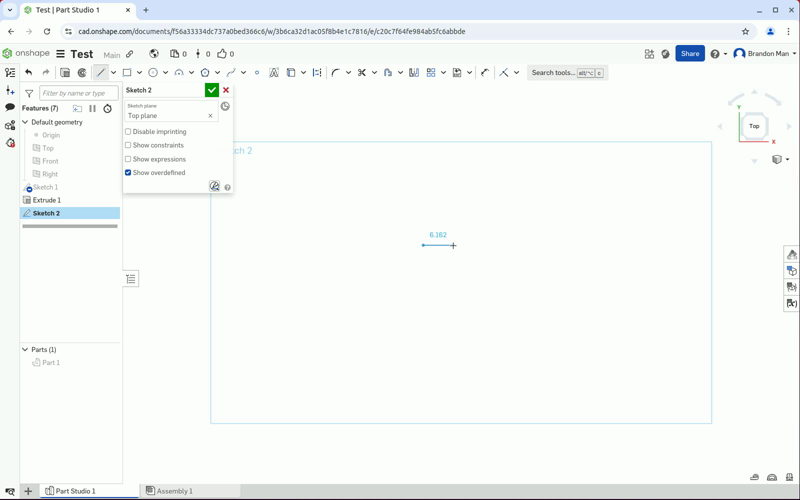
mouse_move(461, 245)
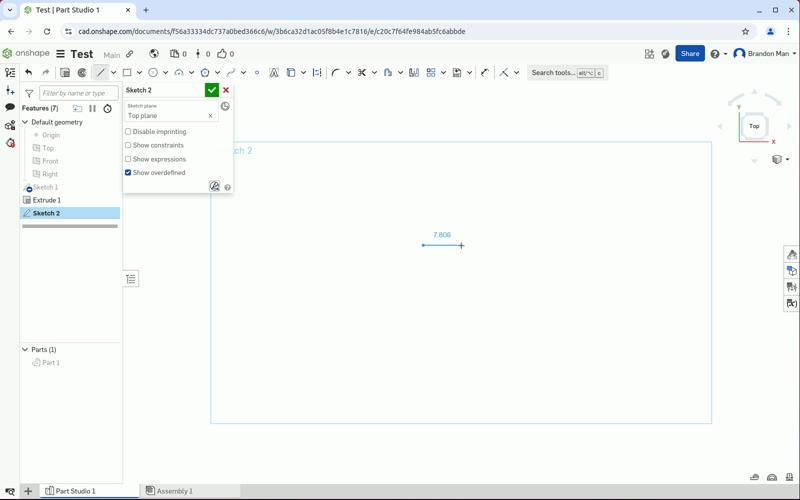
click(461, 245)
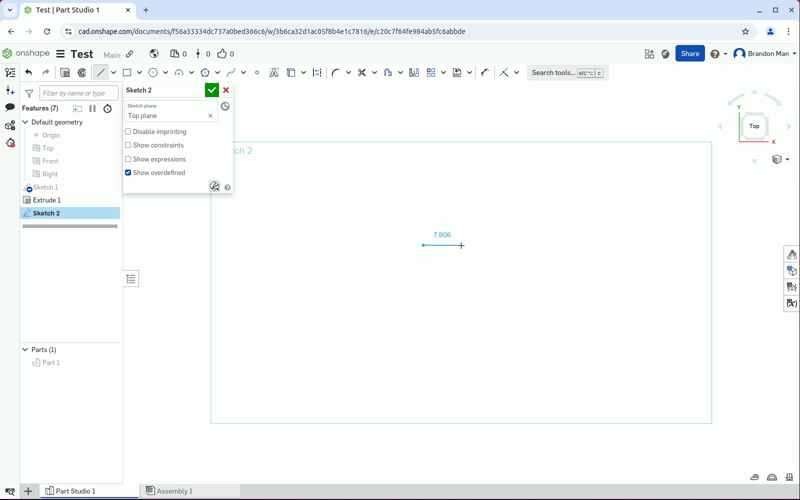
key_up(shift)
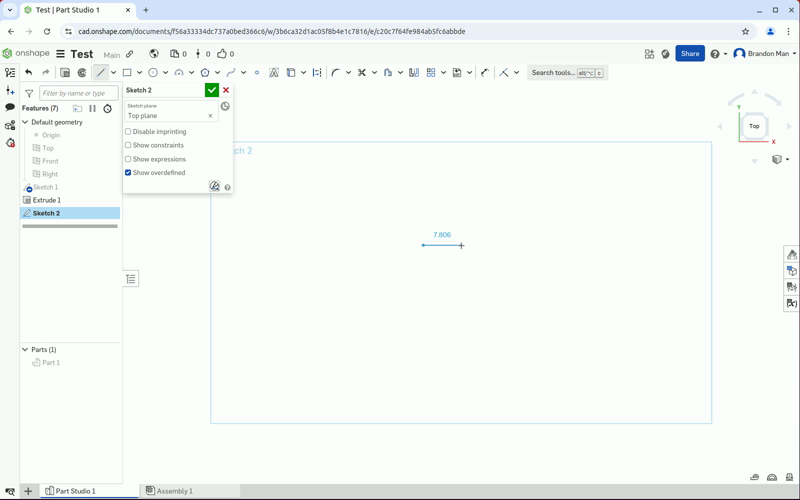
key_down(shift)
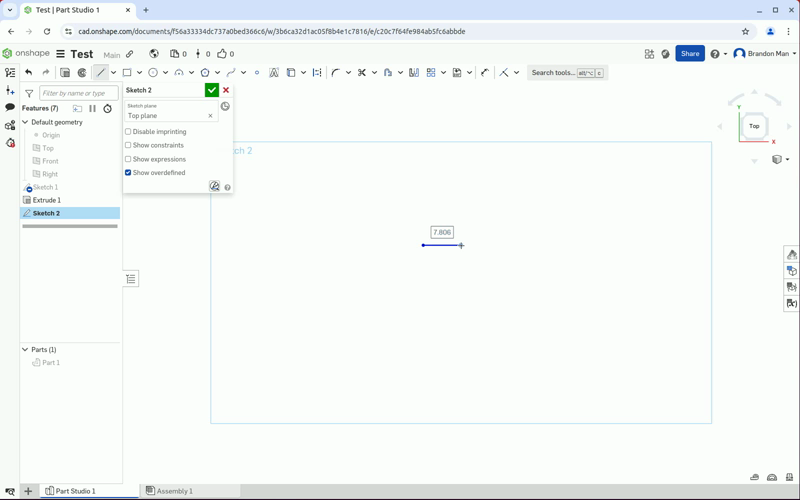
mouse_move(491, 245)
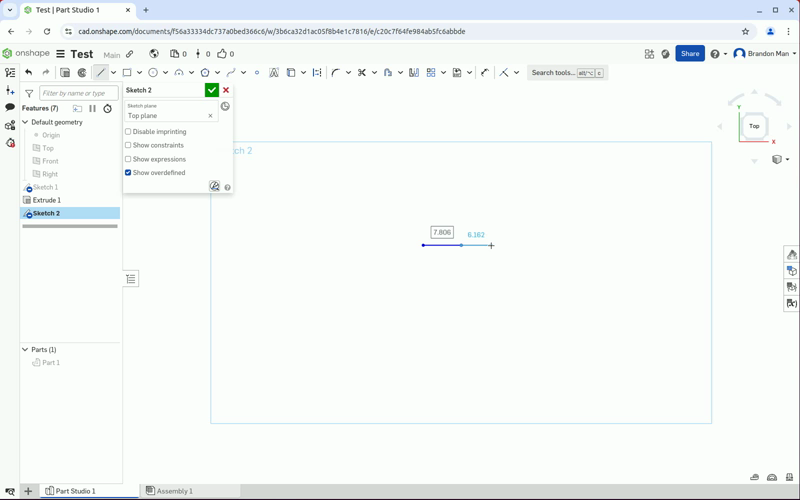
mouse_move(498, 245)
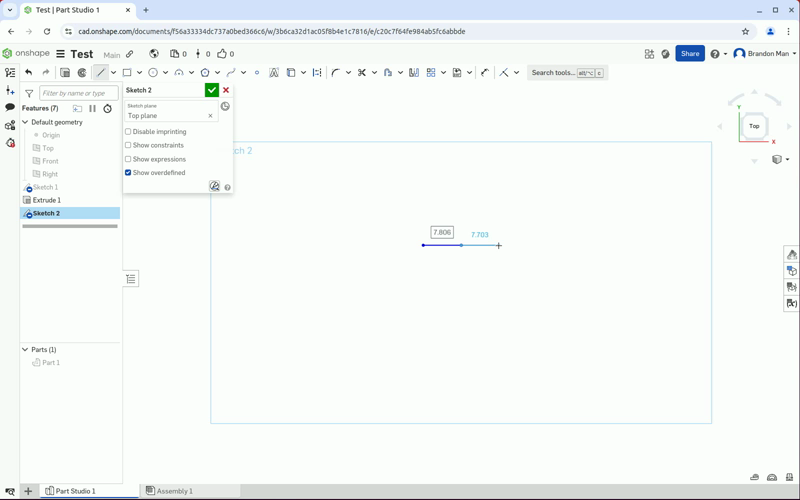
click(498, 245)
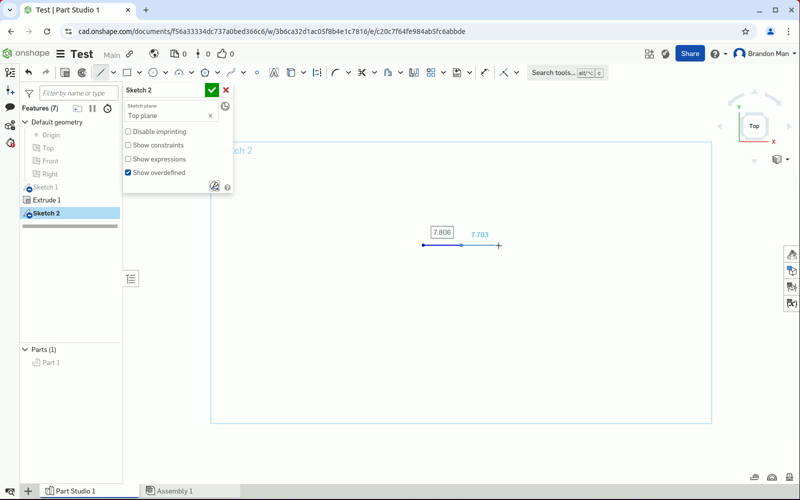
key_up(shift)
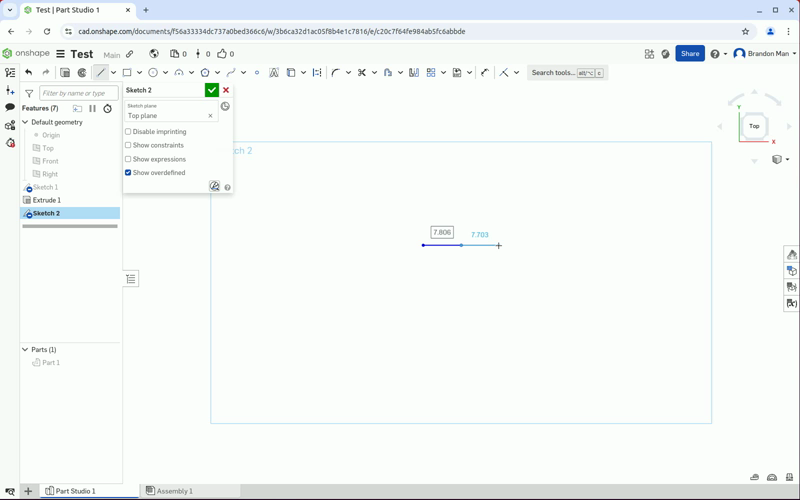
key_down(shift)
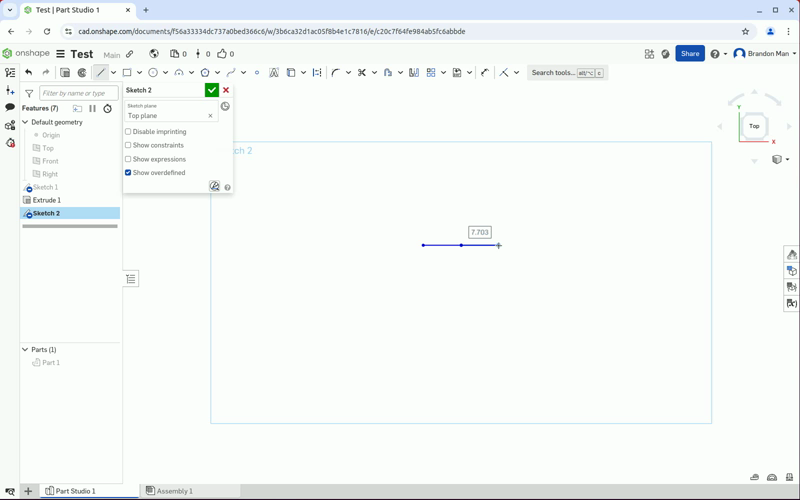
mouse_move(498, 170)
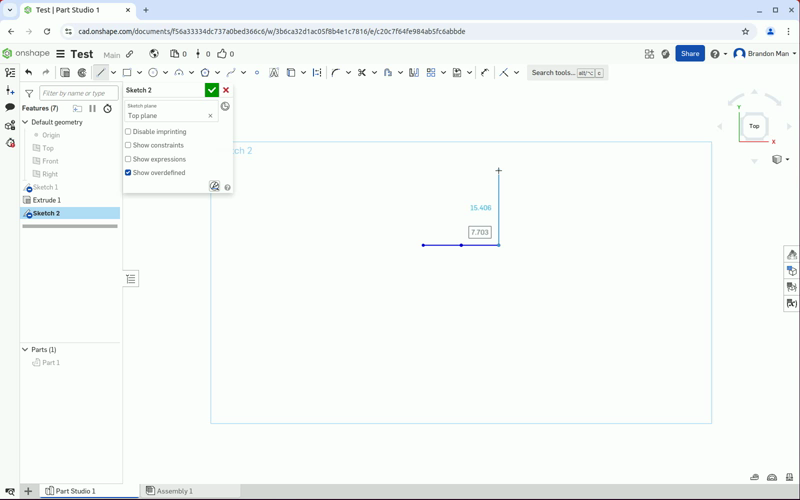
click(498, 170)
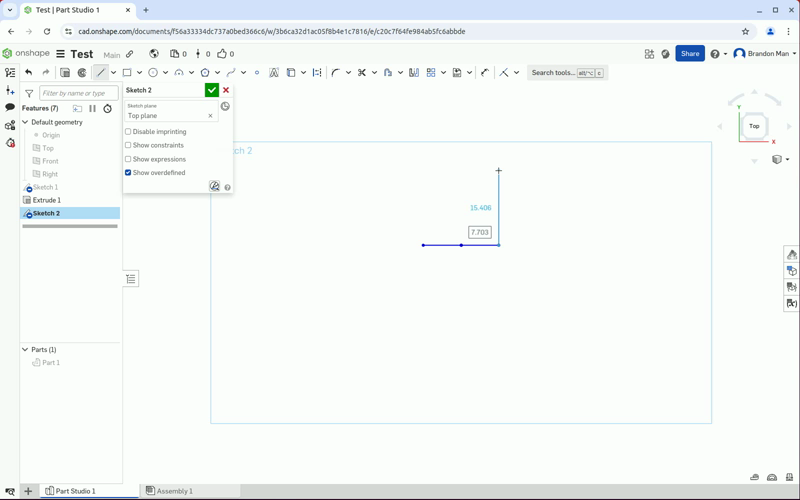
key_up(shift)
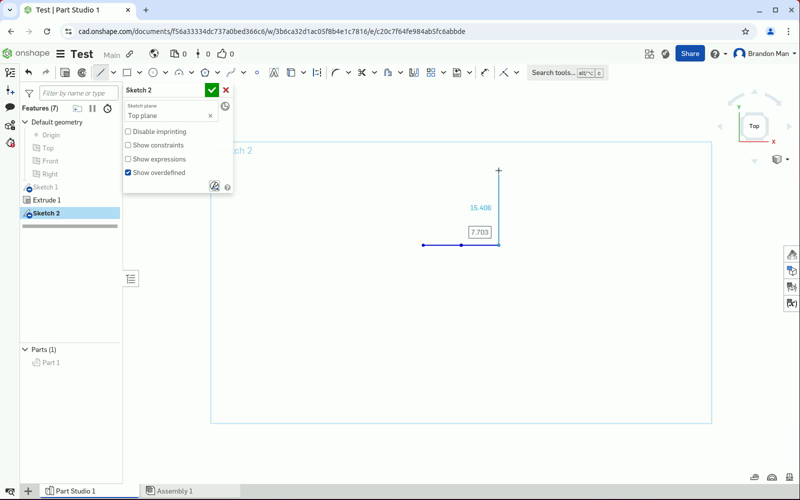
key_down(shift)
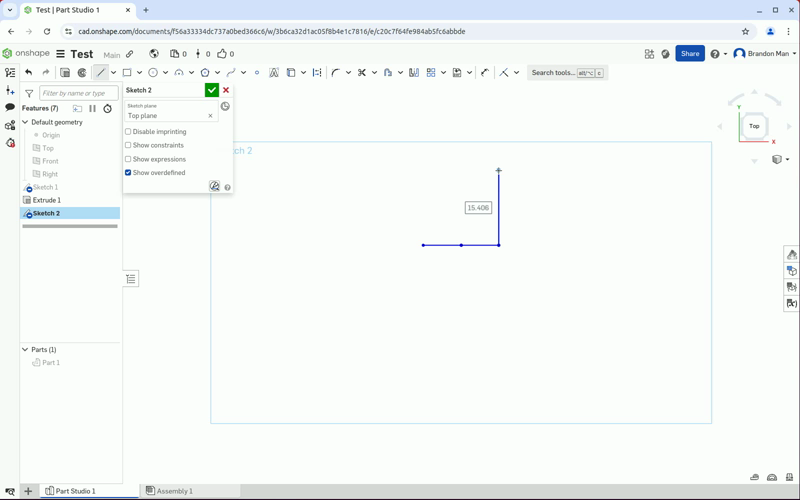
mouse_move(423, 170)
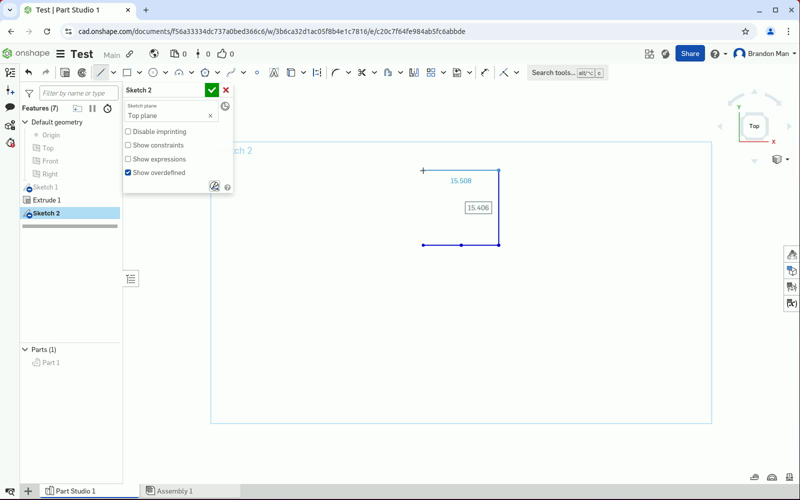
click(423, 170)
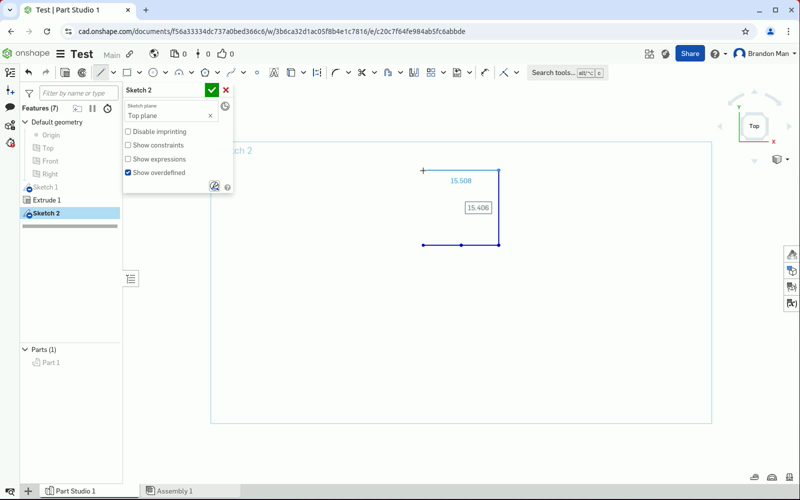
key_up(shift)
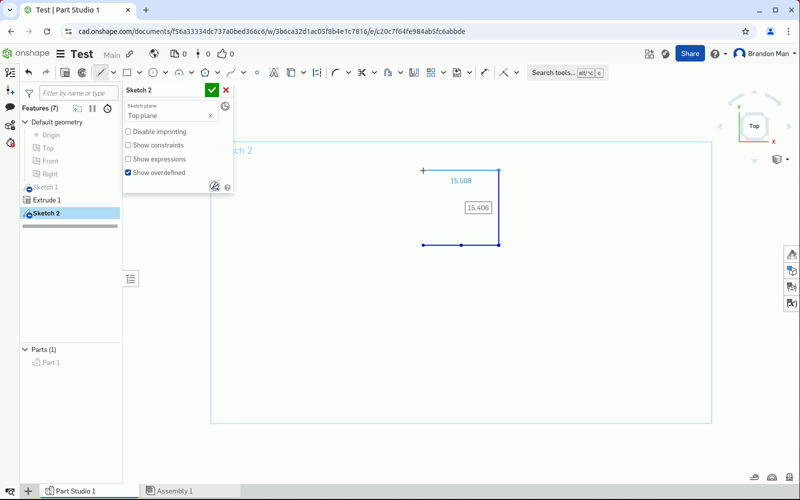
key_down(shift)
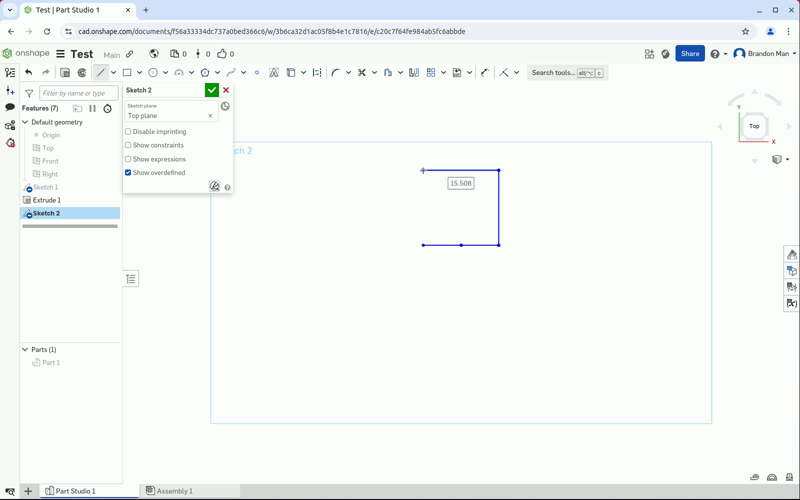
mouse_move(423, 245)
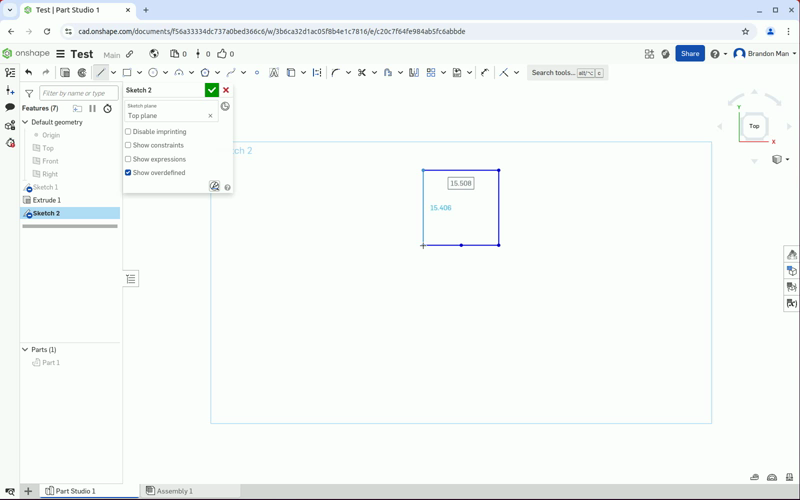
key_up(shift)
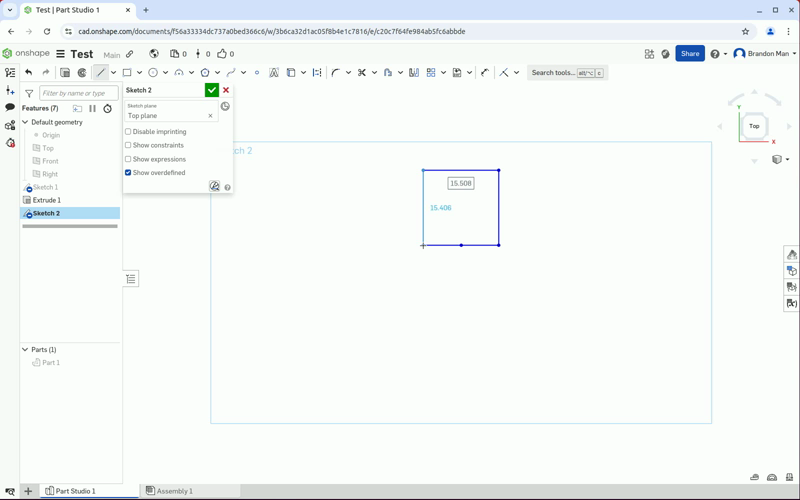
click(423, 245)
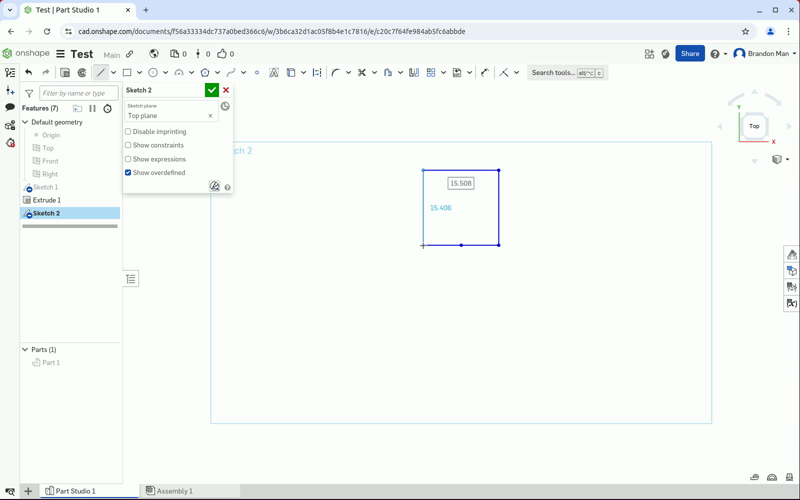
key(esc)
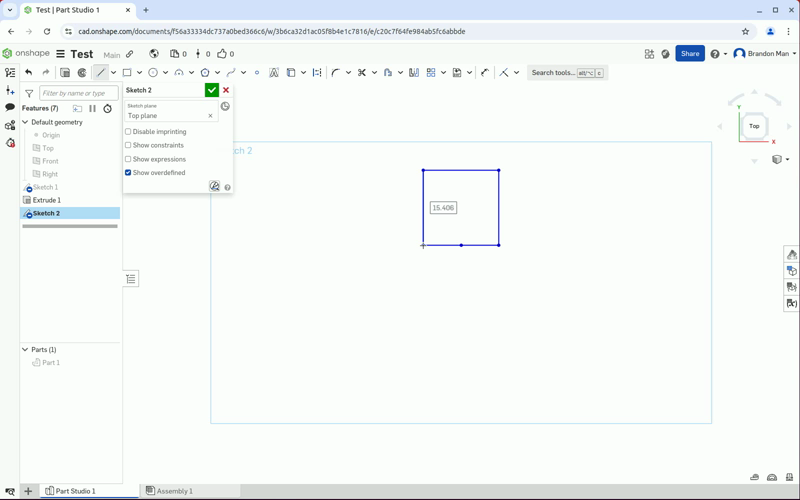
mouse_move(476, 232)
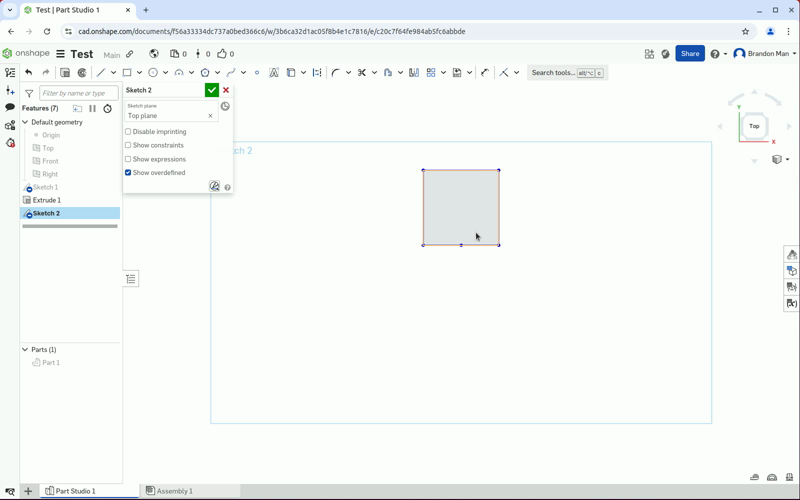
click(476, 232)
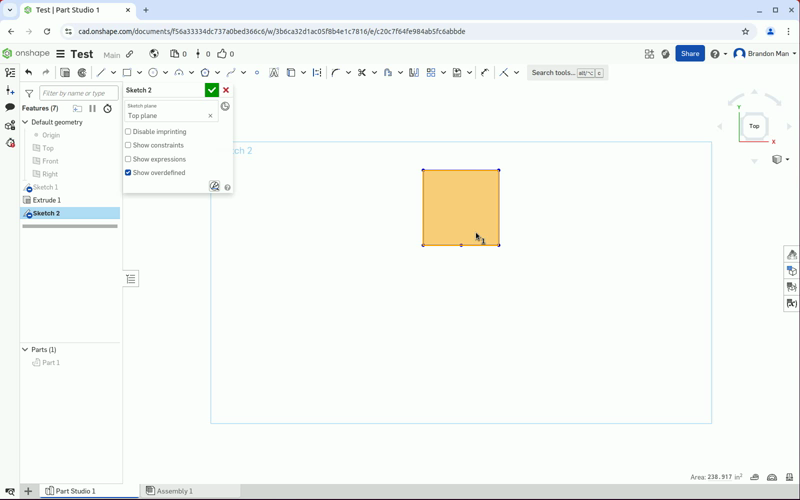
mouse_move(73, 352)
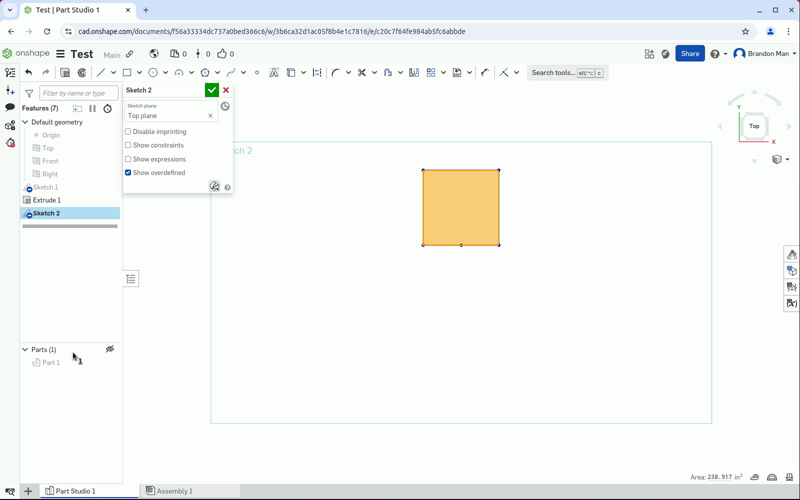
key(shift+y)
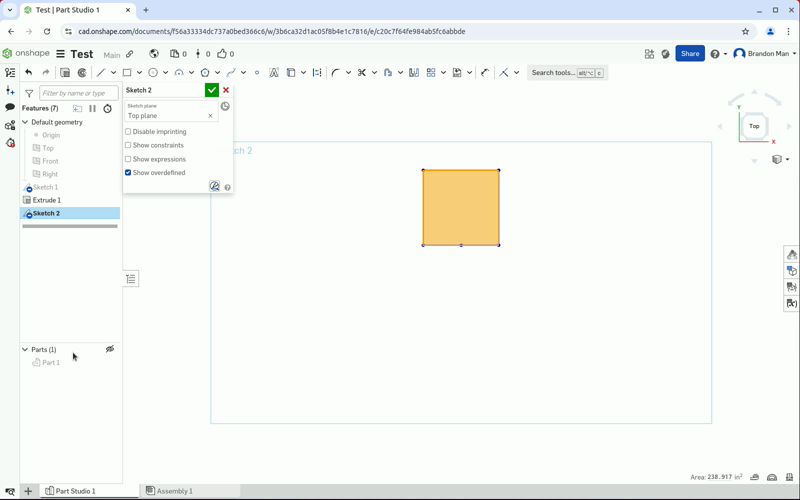
key(shift+e)
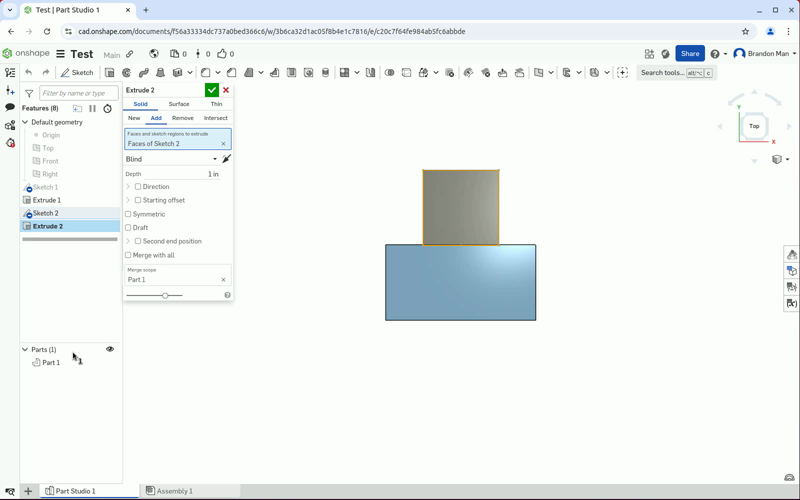
mouse_move(143, 106)
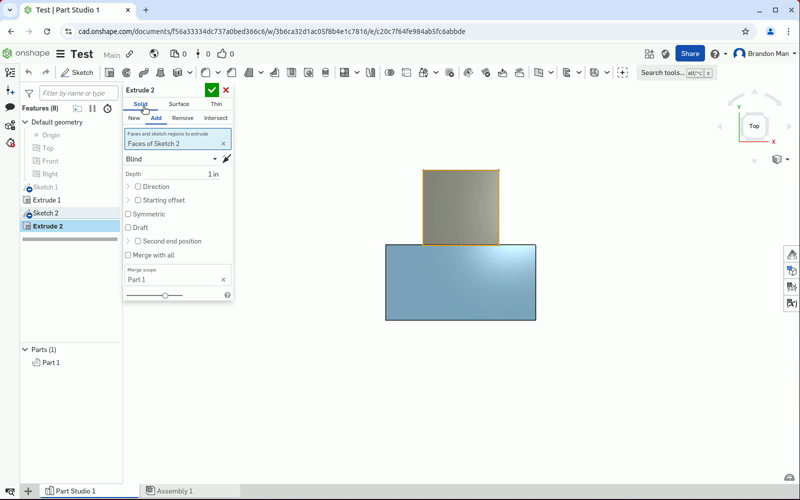
click(143, 106)
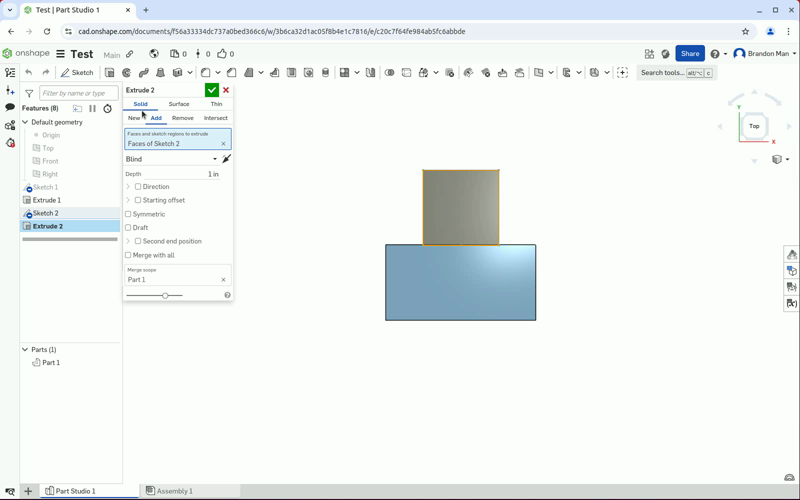
mouse_move(137, 120)
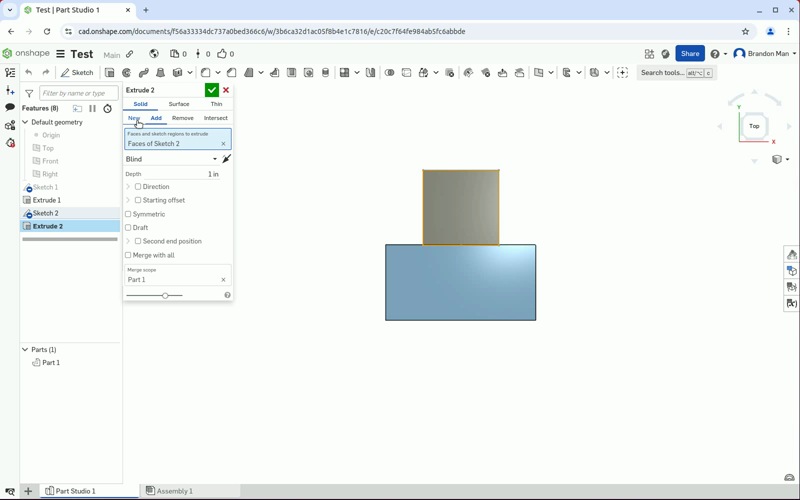
click(137, 120)
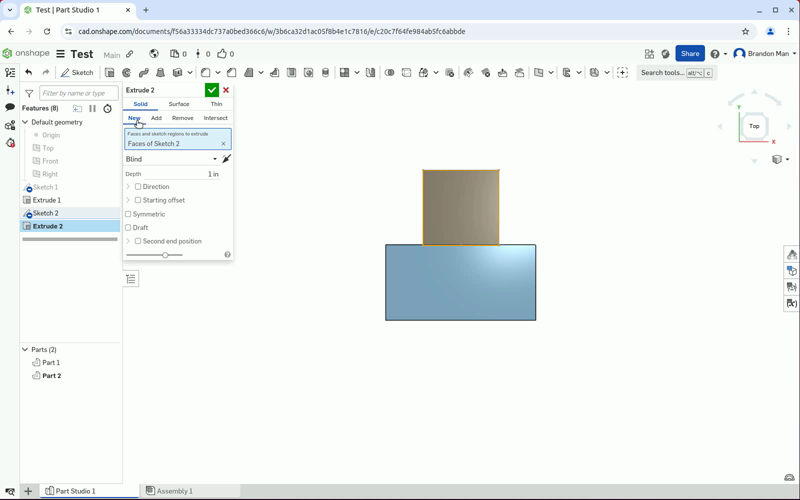
key(tab, 4)
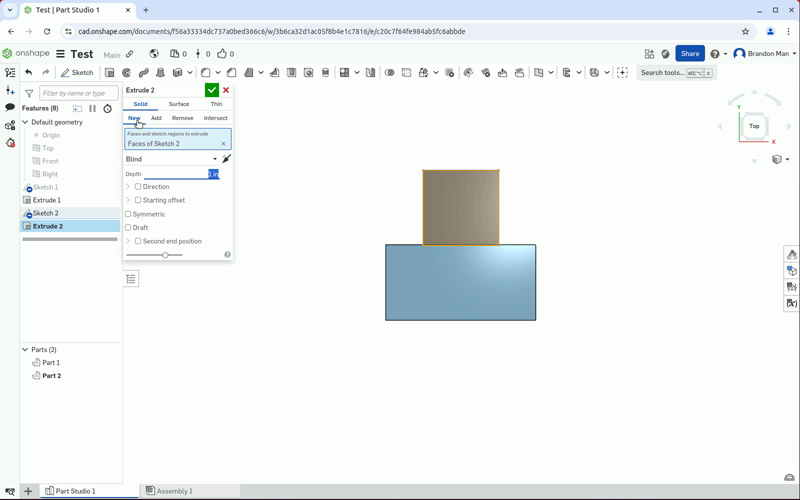
text(23.108)
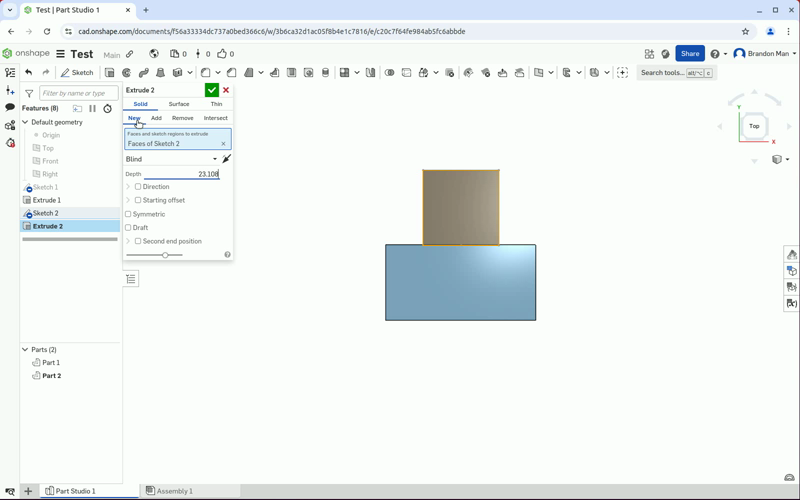
key(tab, 3)
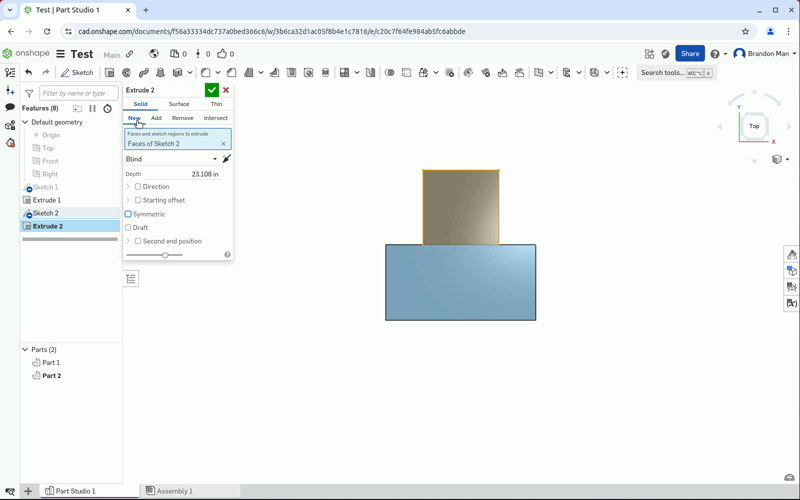
key(space)
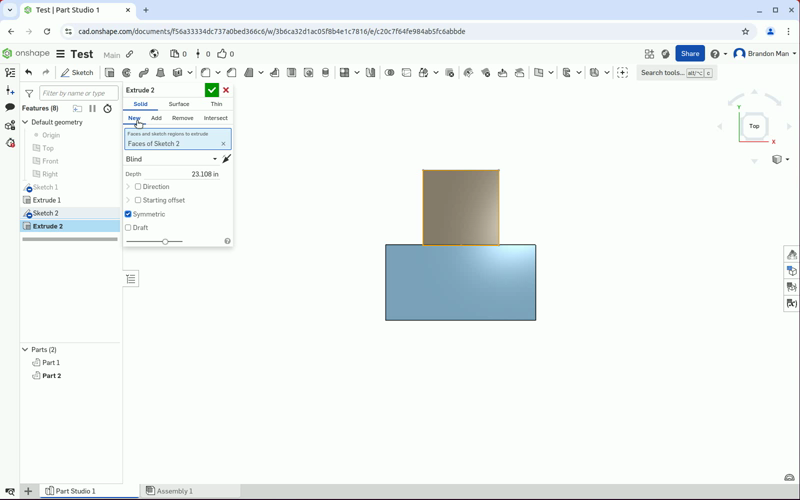
key(enter)
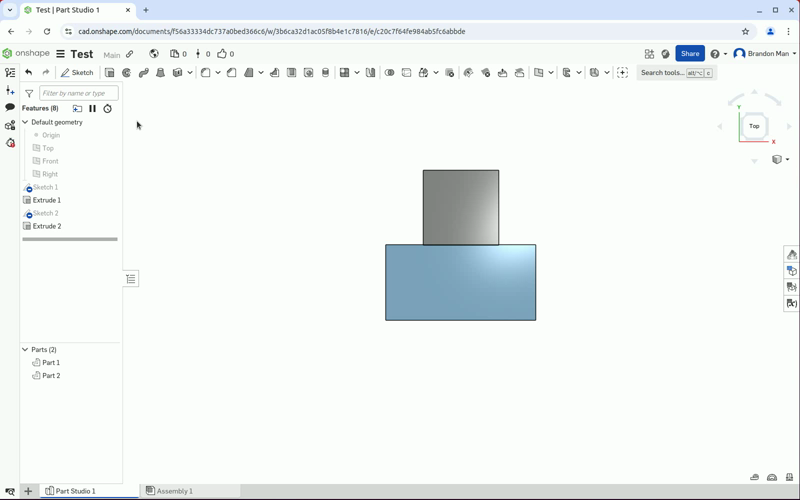
key(shift+h)
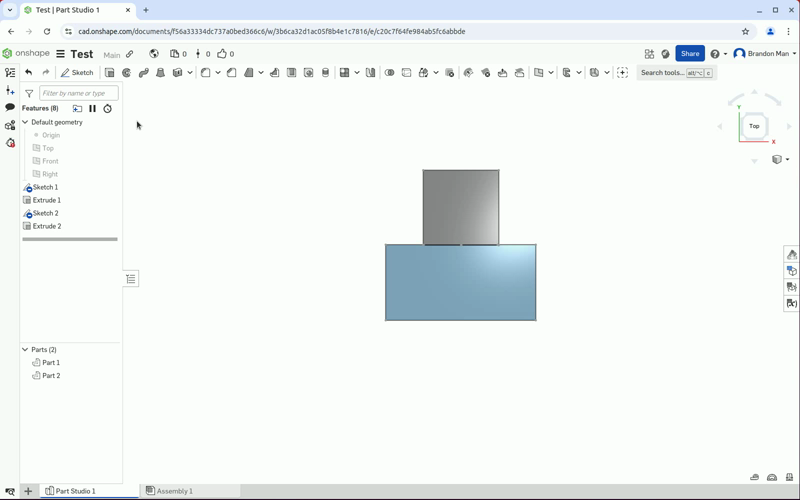
key(shift+h)
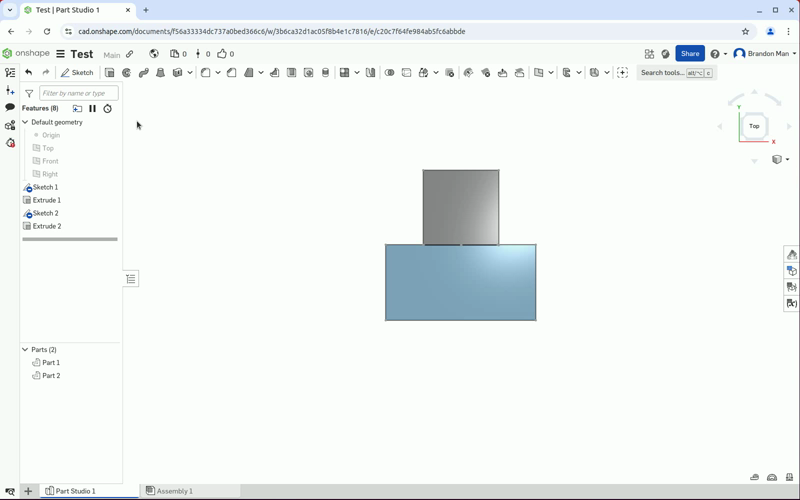
key(shift+7)
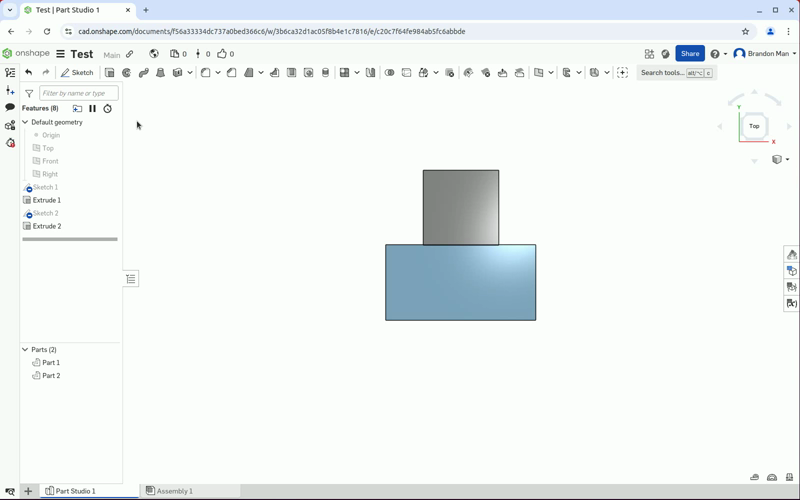
key(up, 3)
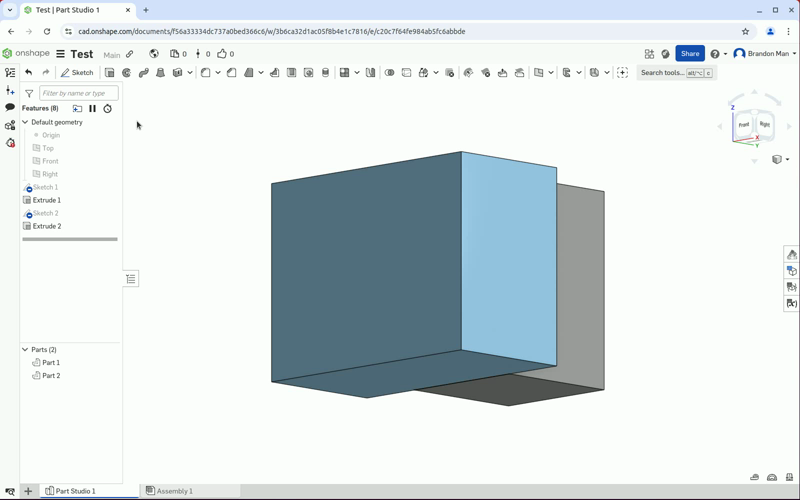
key(left, 3)
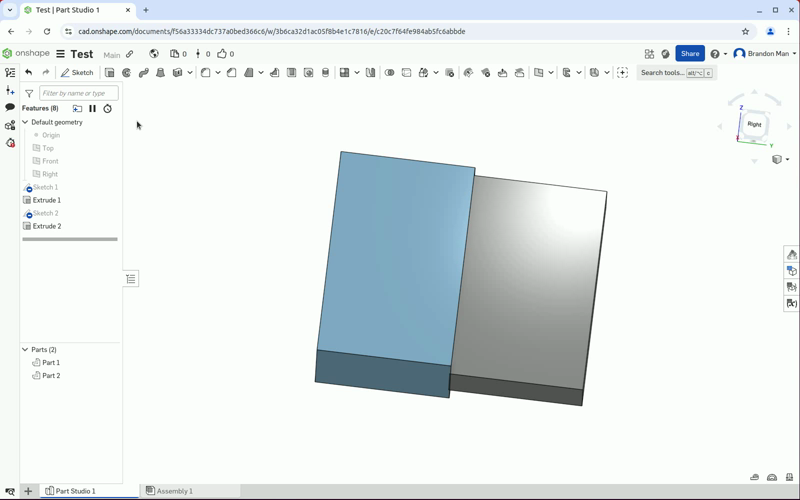
key(right, 3)
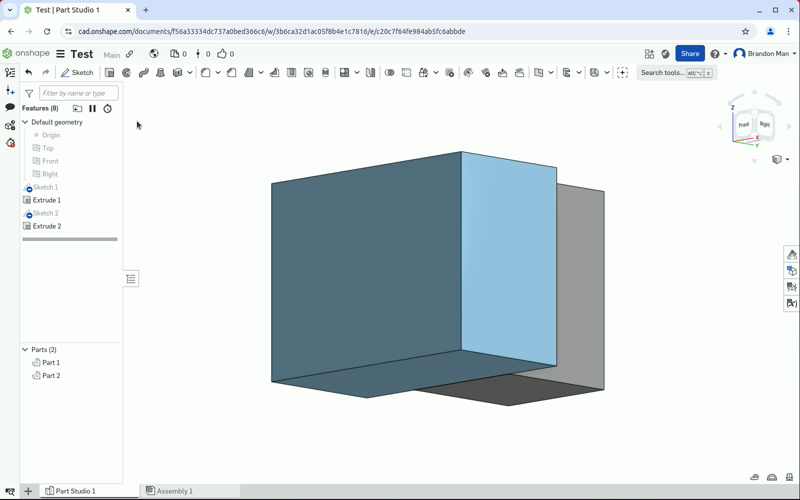
key(down, 3)
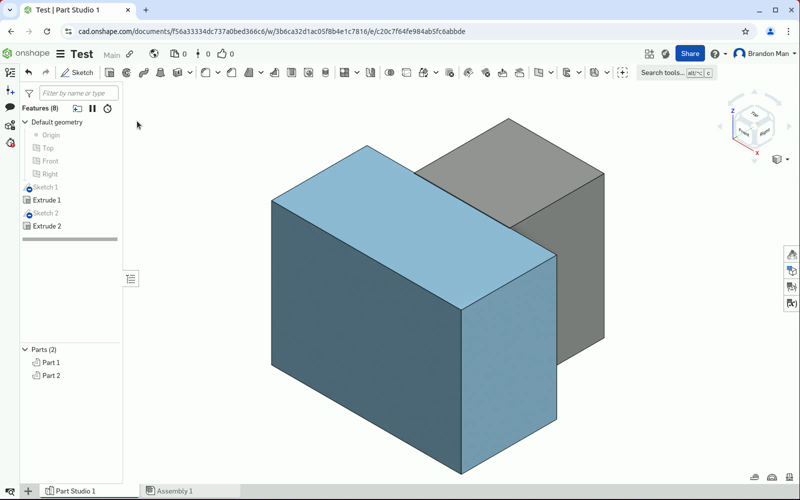
mouse_move(73, 189)
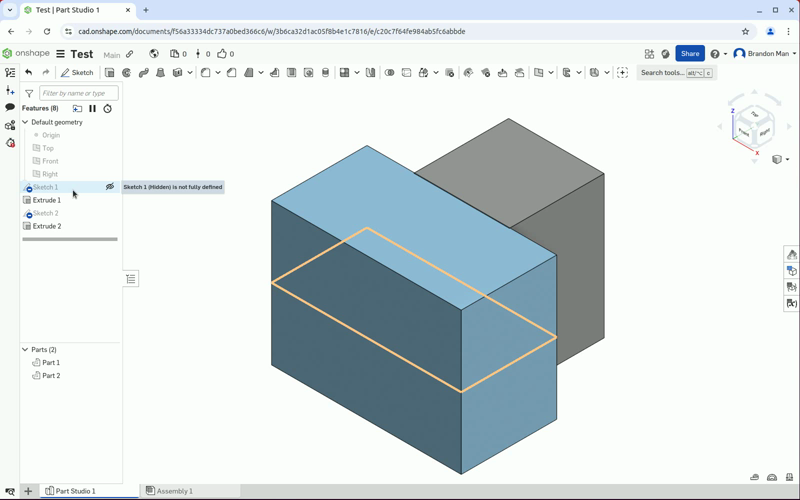
click(73, 189)